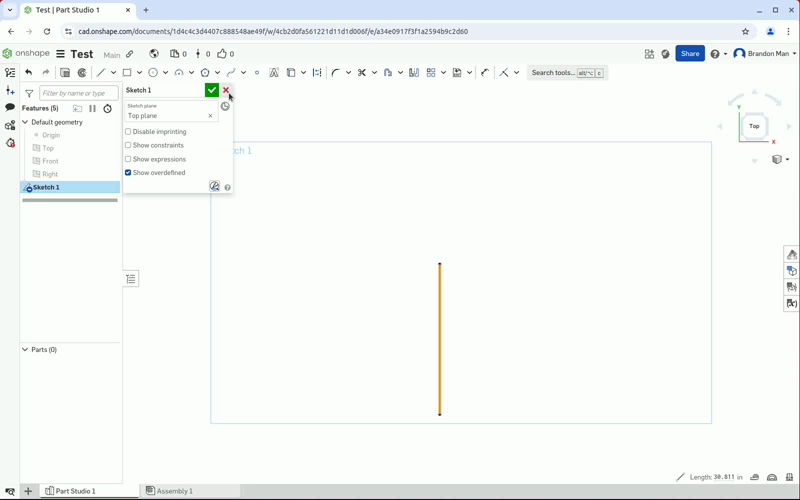
key(shift+h)
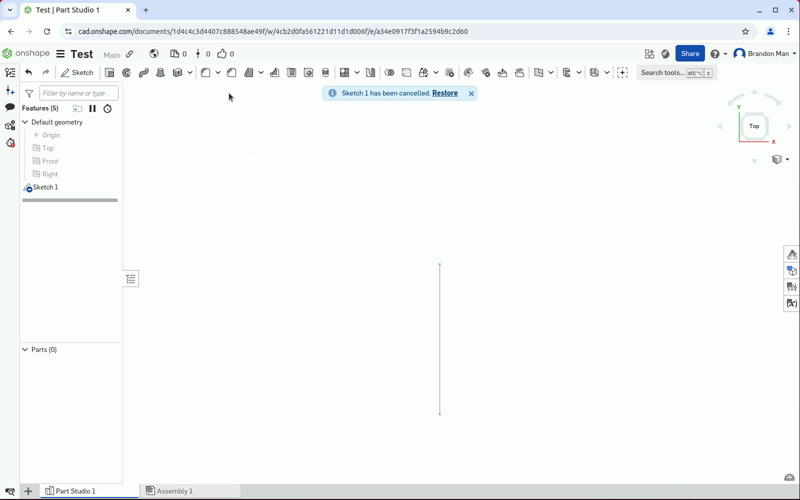
key(shift+s)
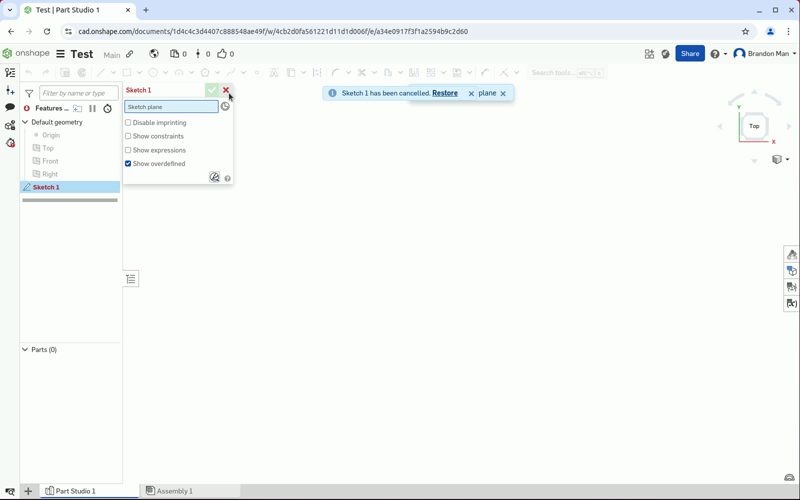
mouse_move(73, 150)
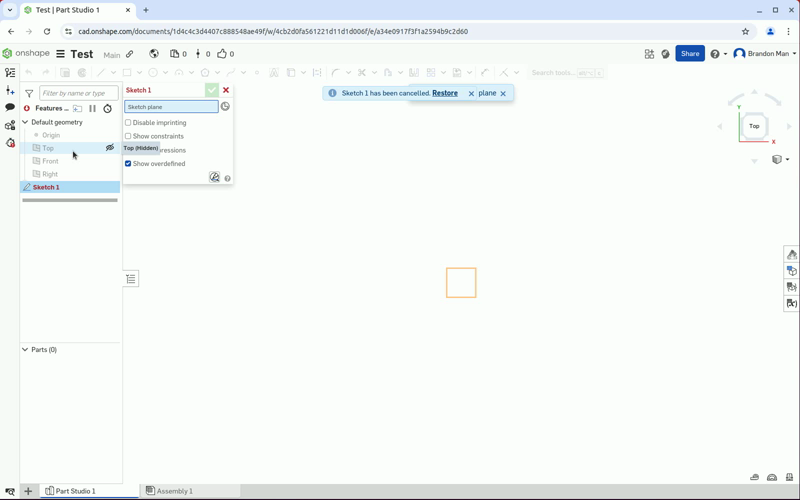
click(73, 150)
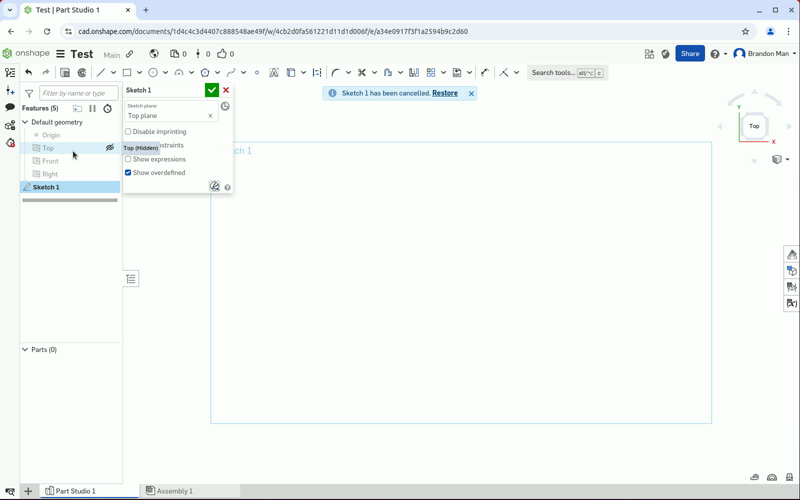
mouse_move(73, 352)
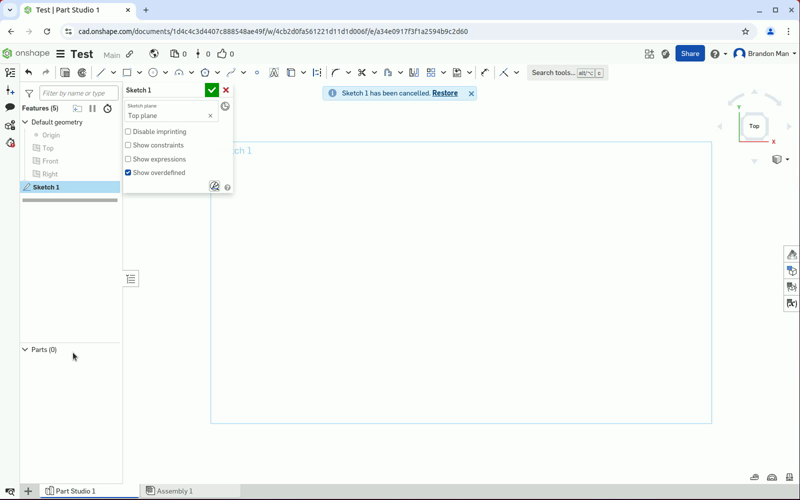
key(y)
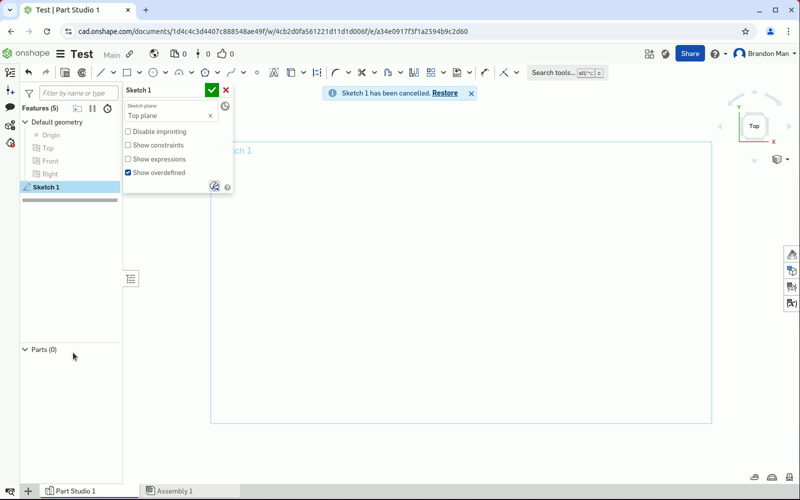
key(l)
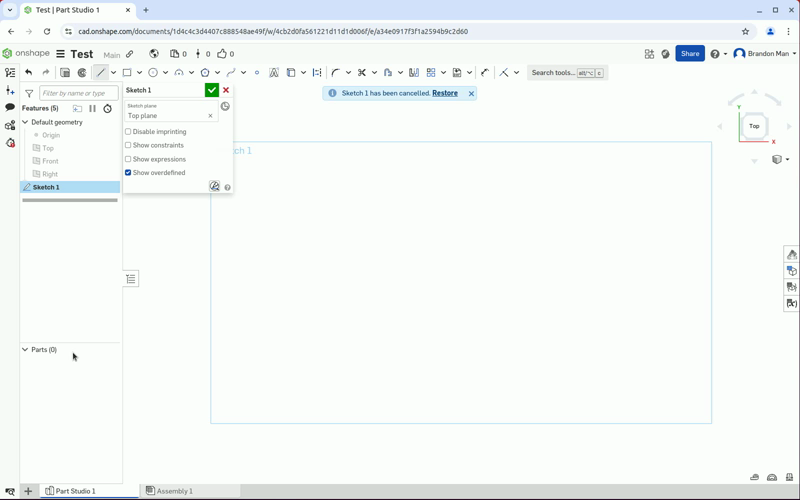
key_down(shift)
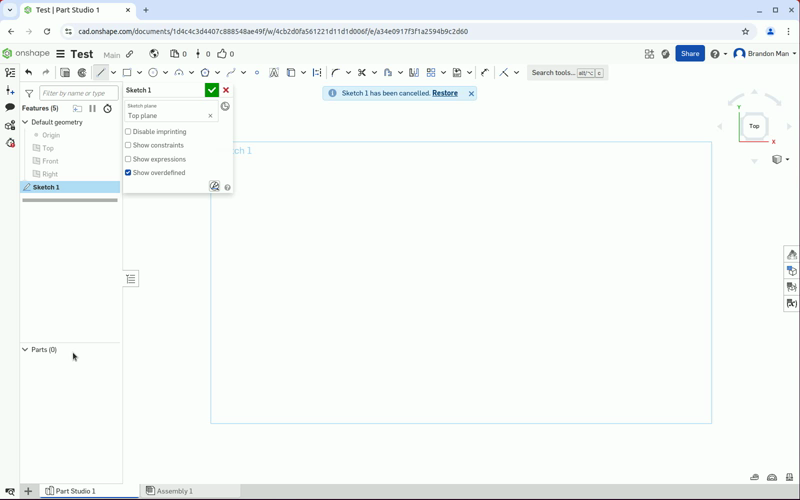
mouse_move(349, 282)
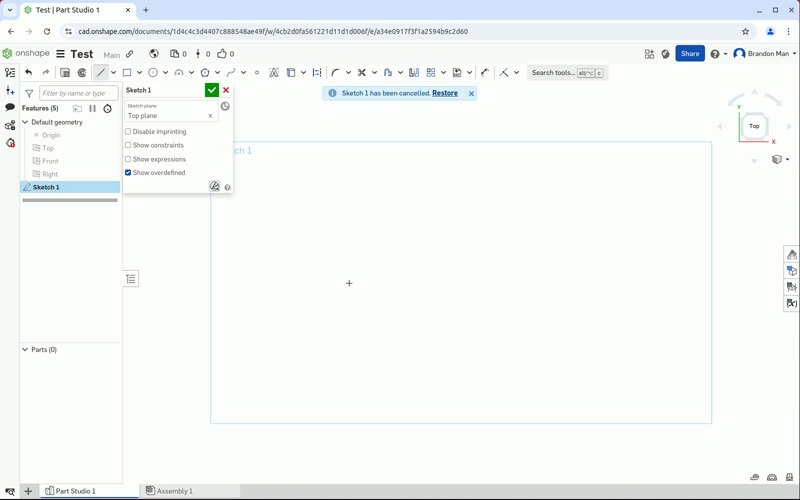
click(349, 282)
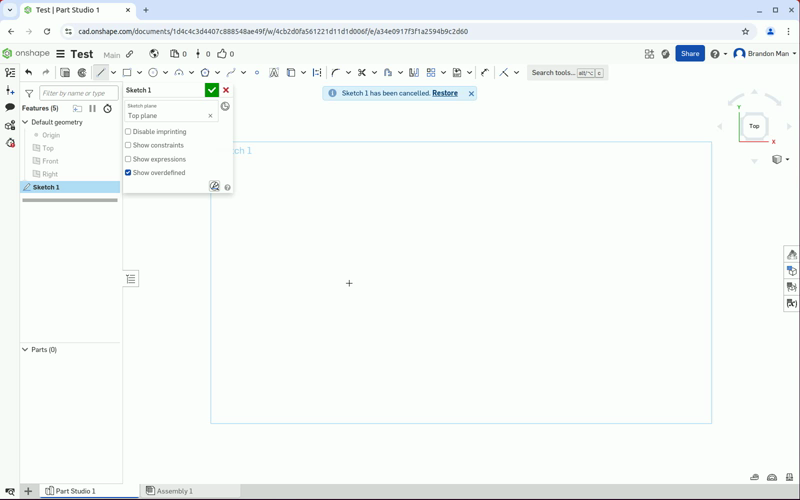
key_up(shift)
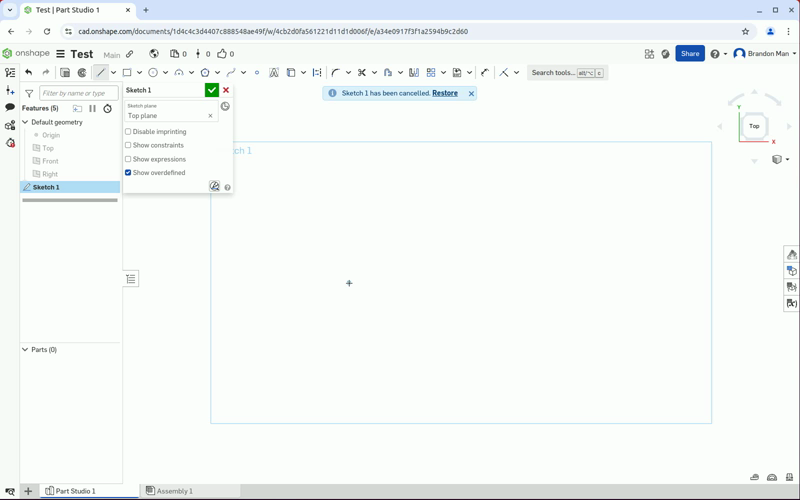
key_down(shift)
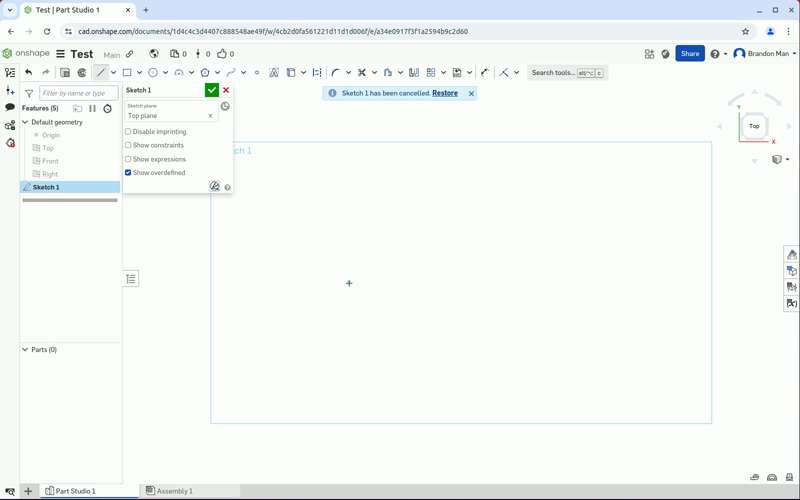
mouse_move(405, 378)
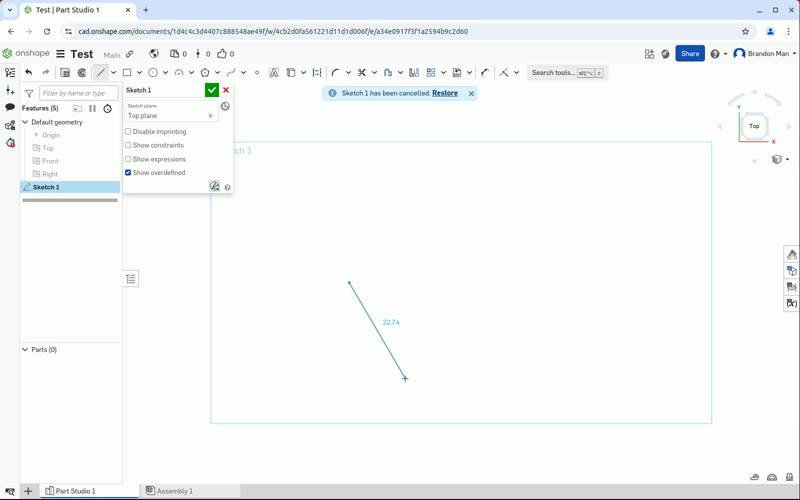
click(405, 378)
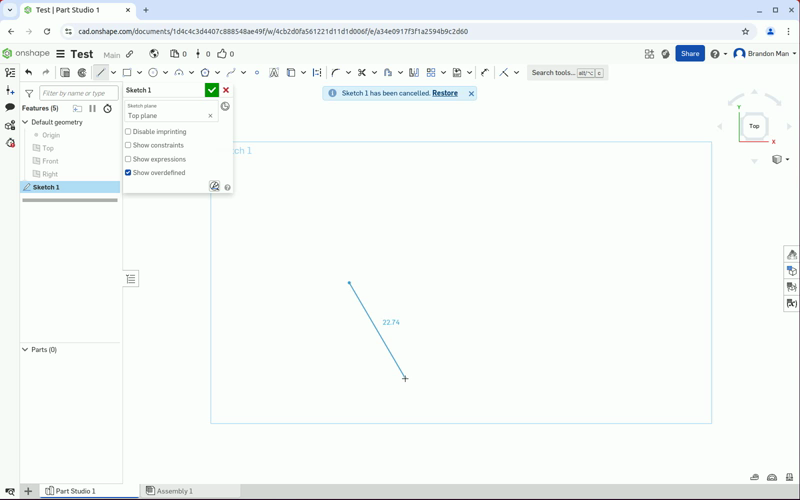
key_up(shift)
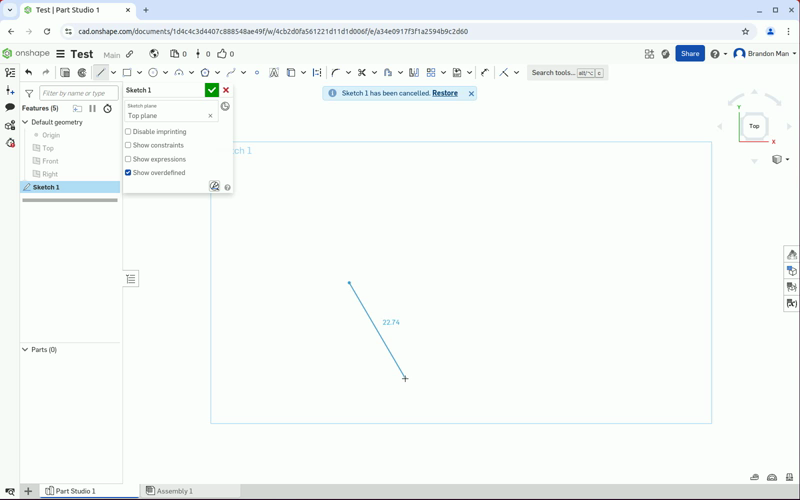
key_down(shift)
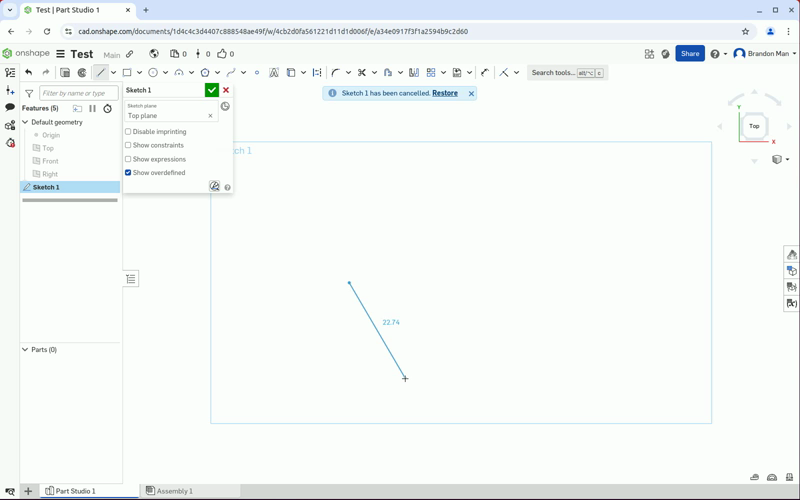
mouse_move(514, 378)
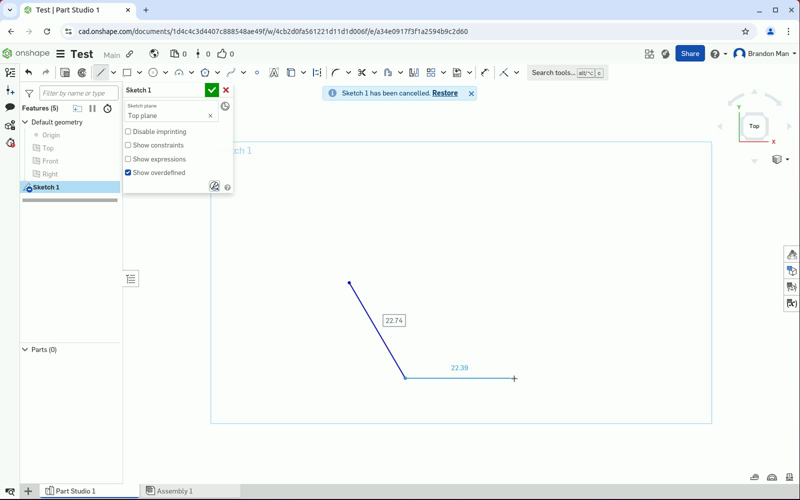
click(514, 378)
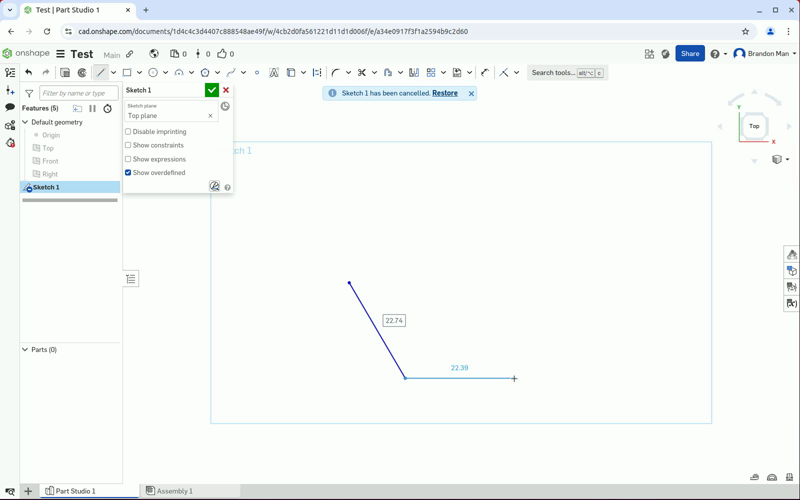
key_up(shift)
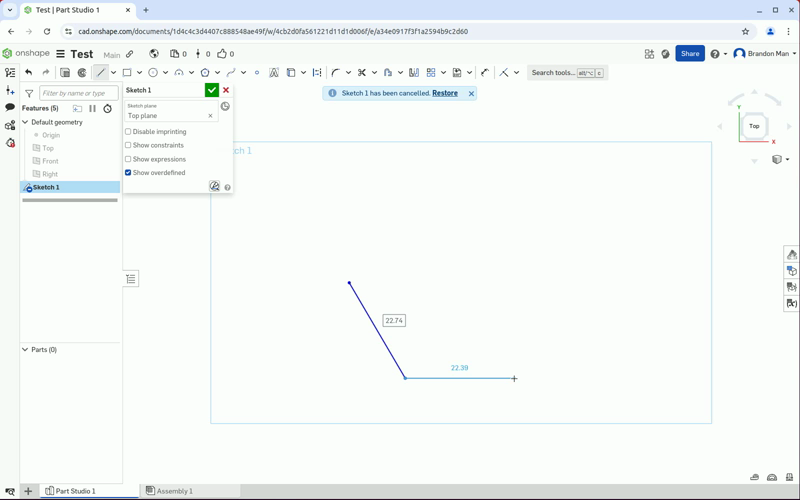
key_down(shift)
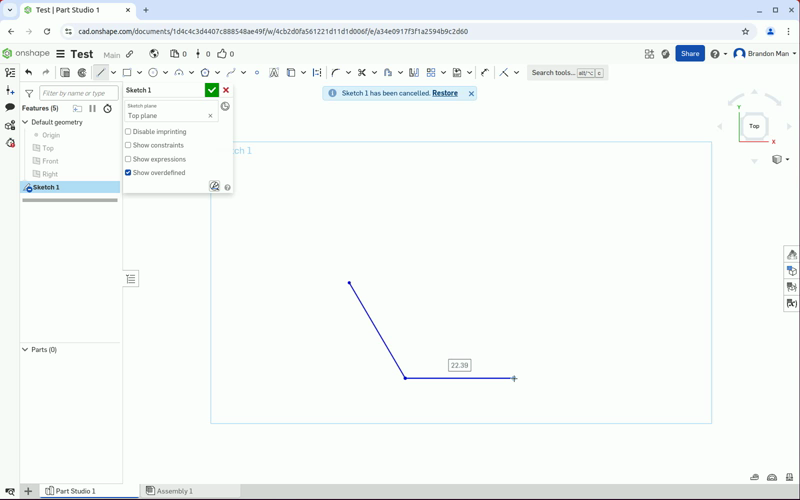
mouse_move(569, 282)
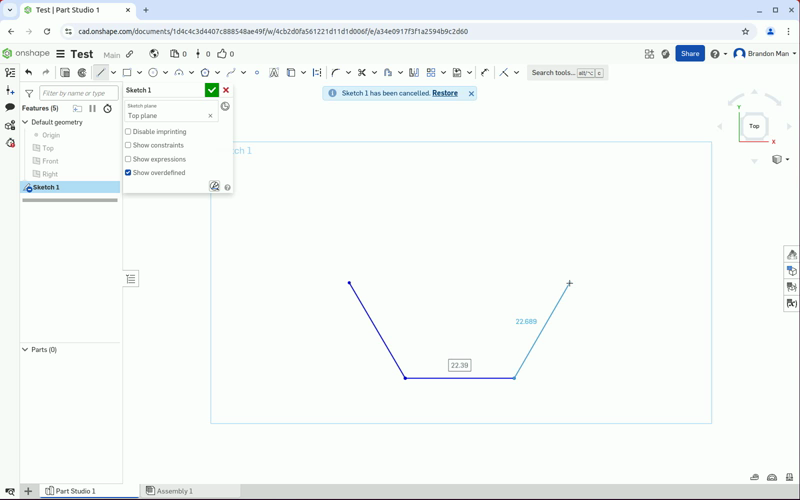
click(569, 282)
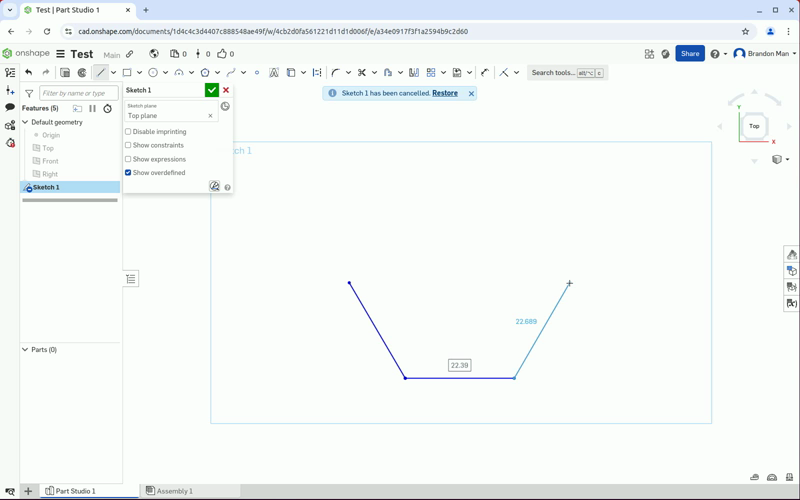
key_up(shift)
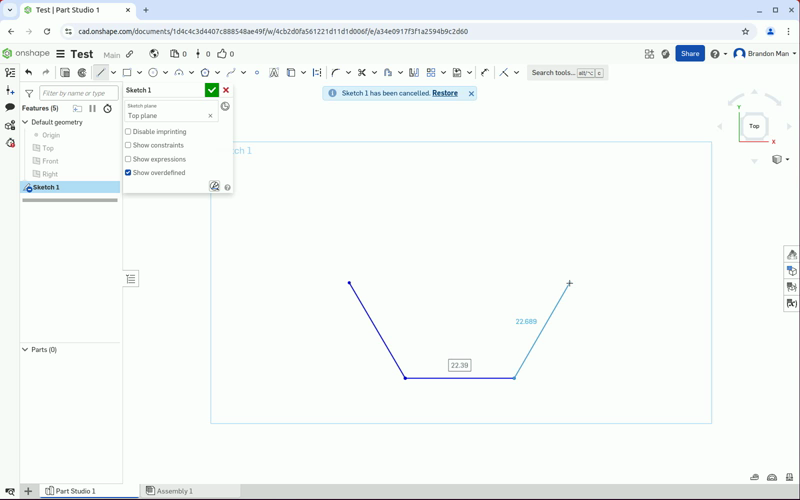
key_down(shift)
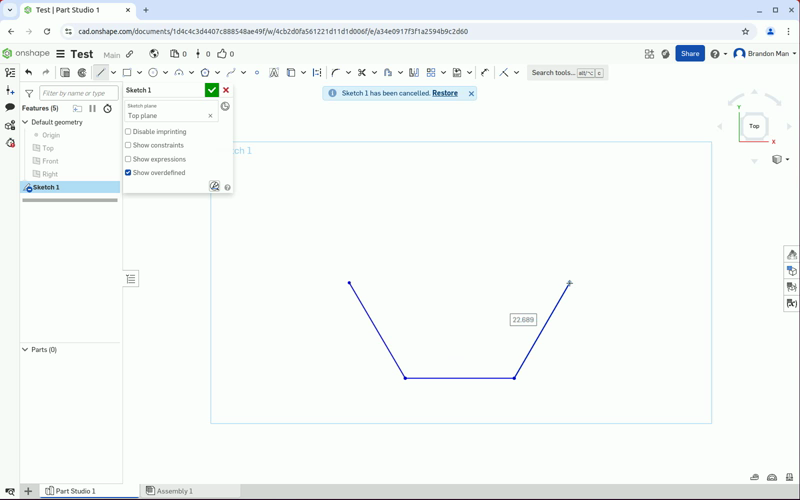
mouse_move(514, 187)
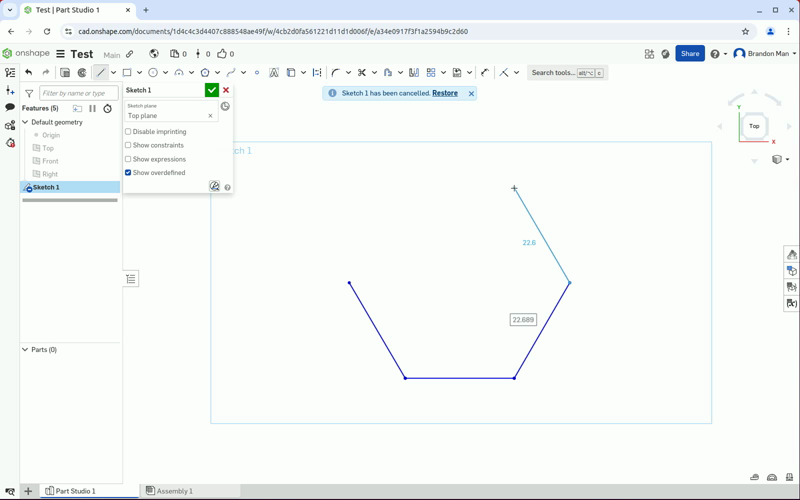
click(514, 187)
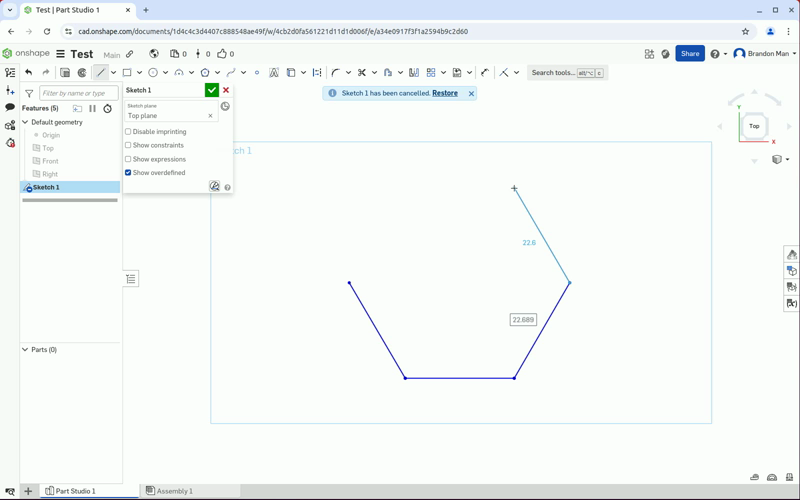
key_up(shift)
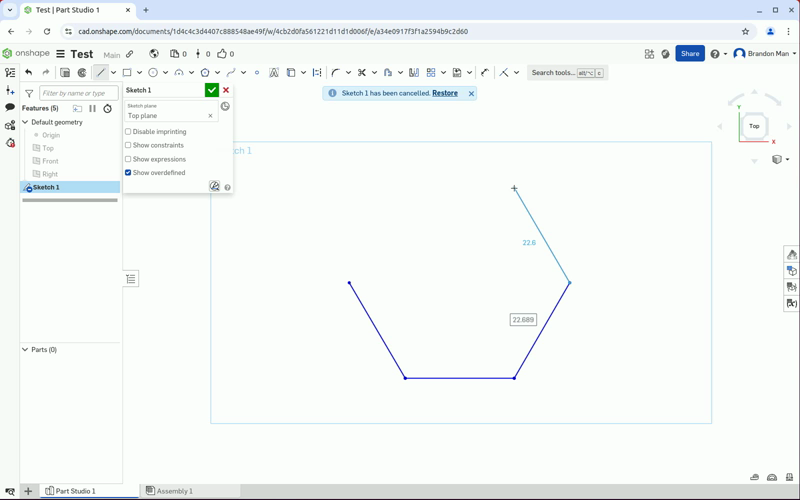
key_down(shift)
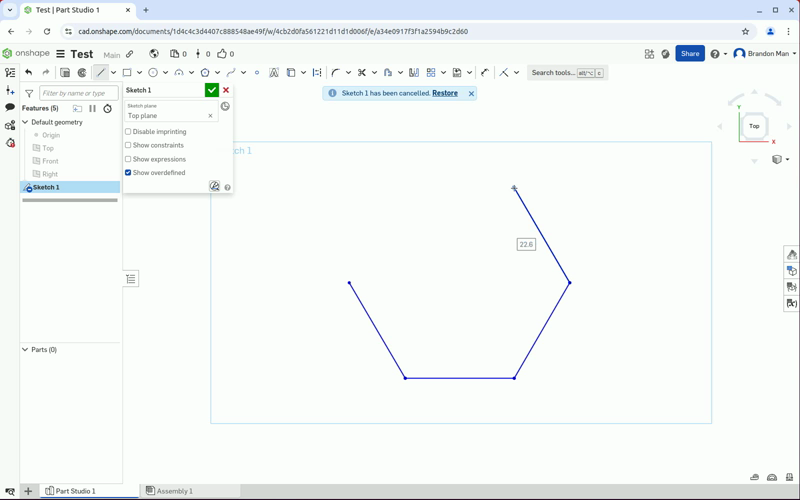
mouse_move(405, 187)
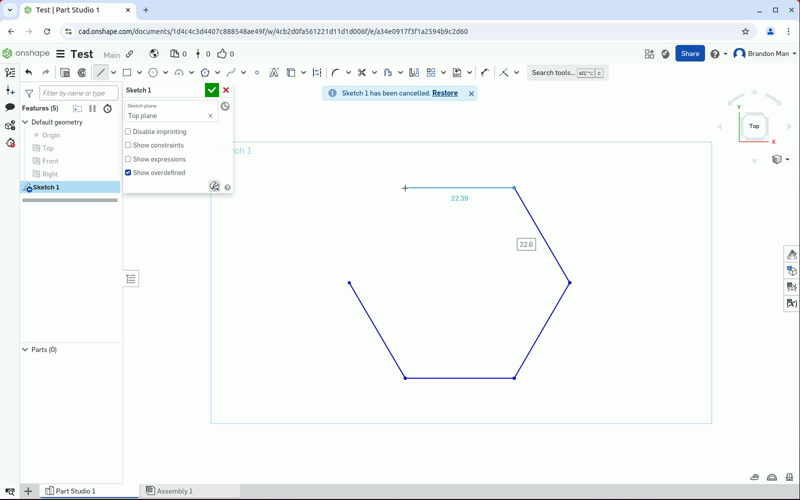
click(405, 187)
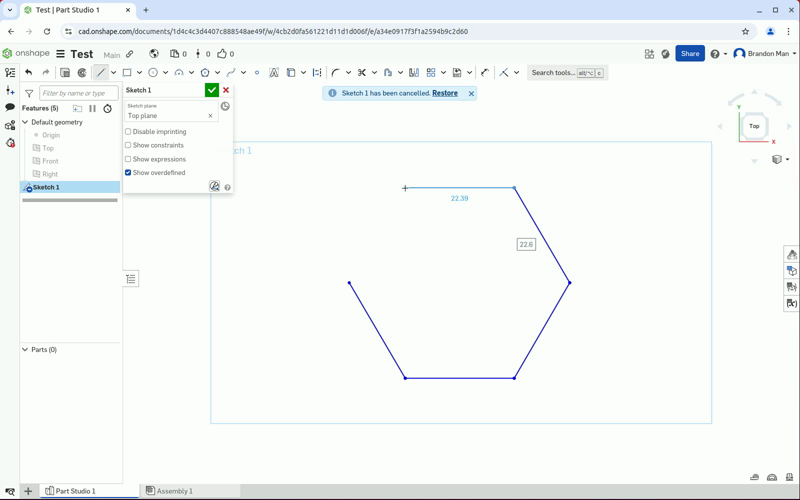
key_up(shift)
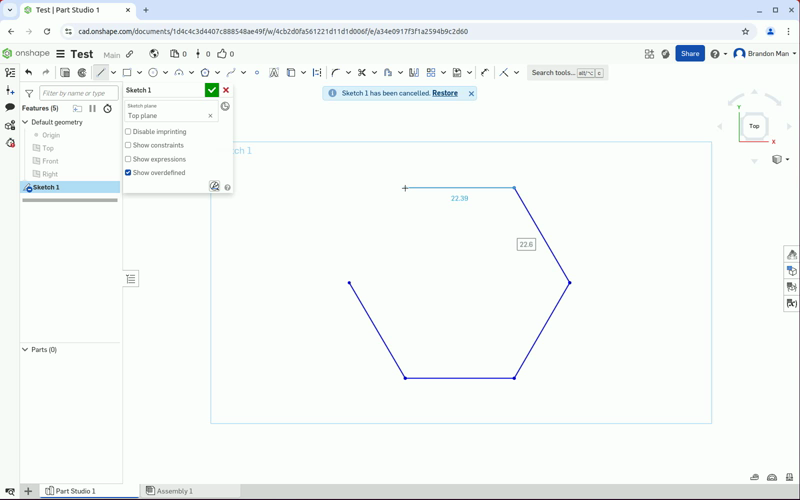
key_down(shift)
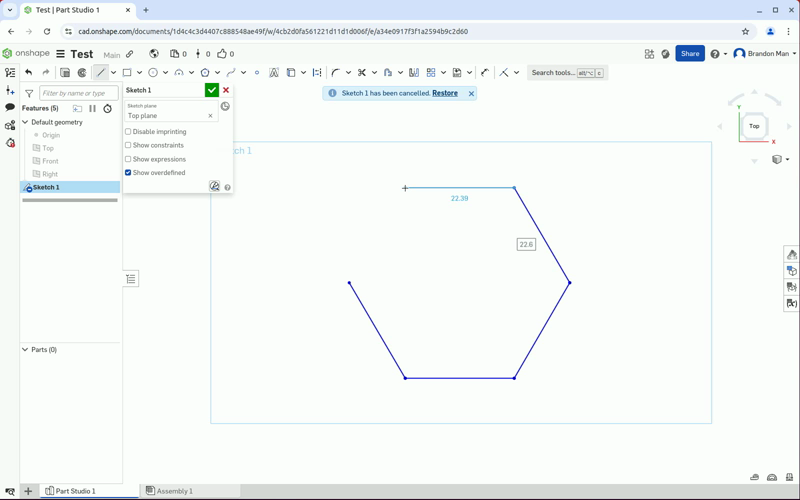
mouse_move(349, 282)
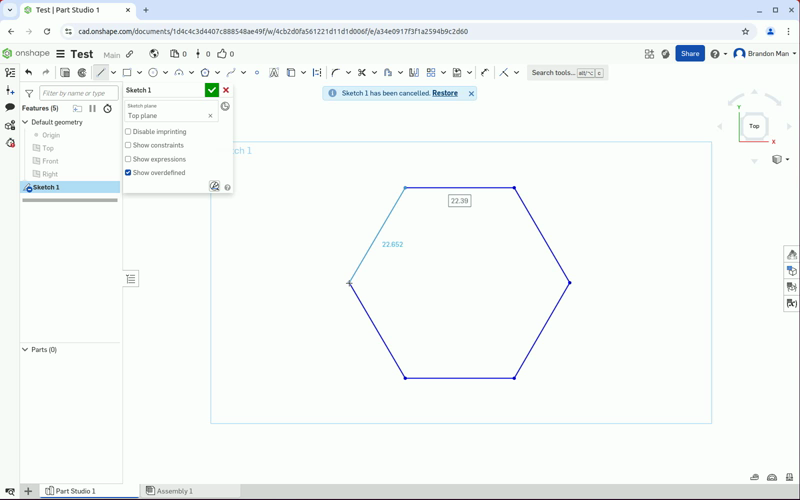
key_up(shift)
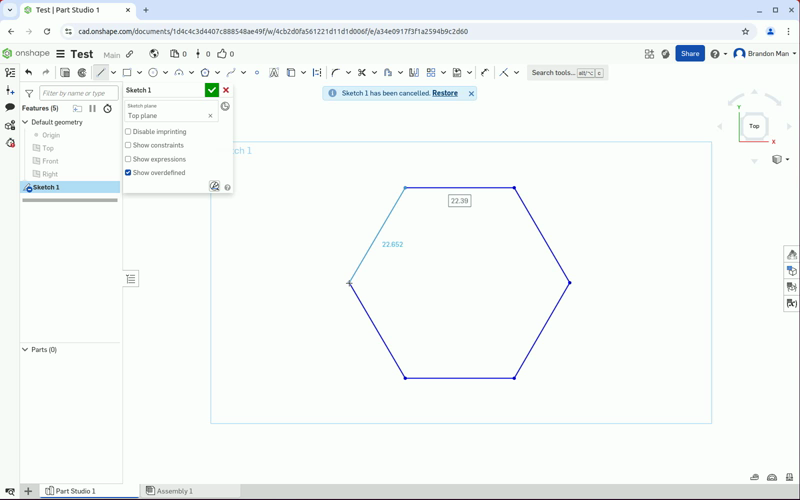
click(349, 282)
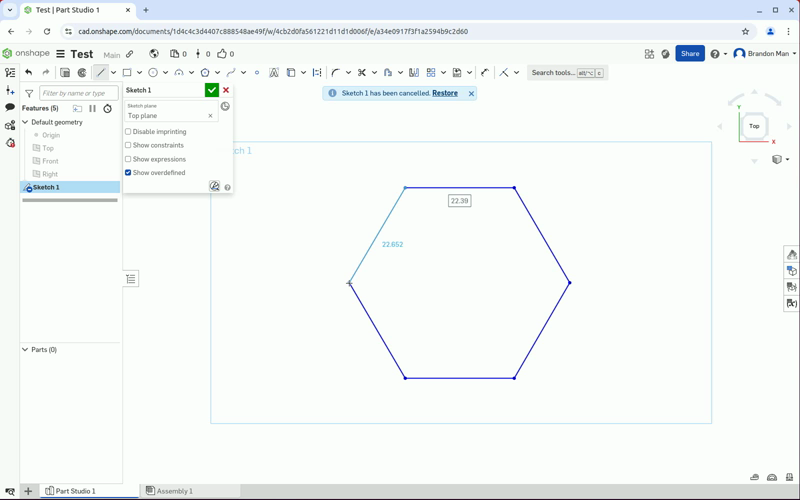
key(esc)
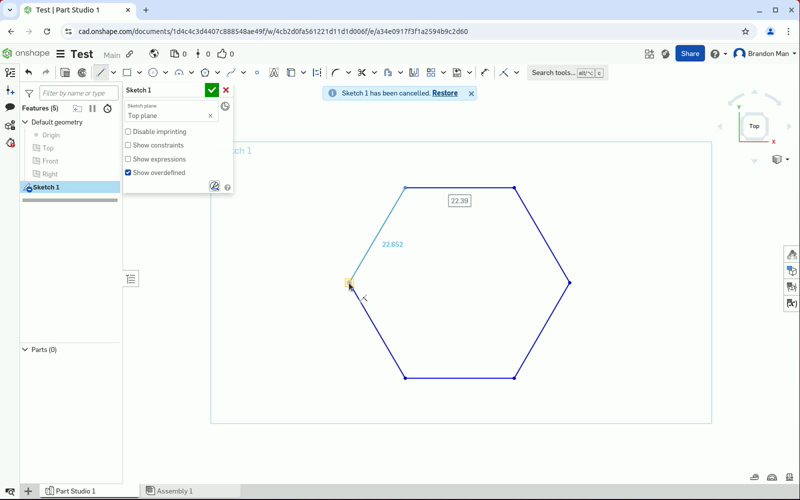
mouse_move(506, 254)
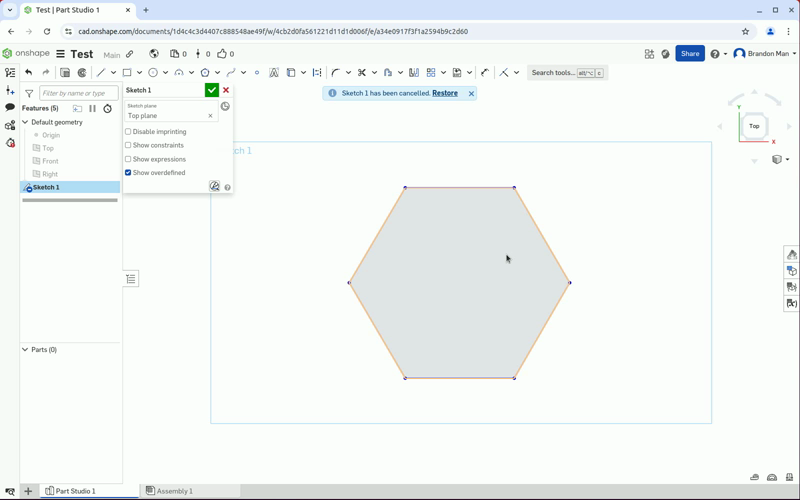
click(506, 254)
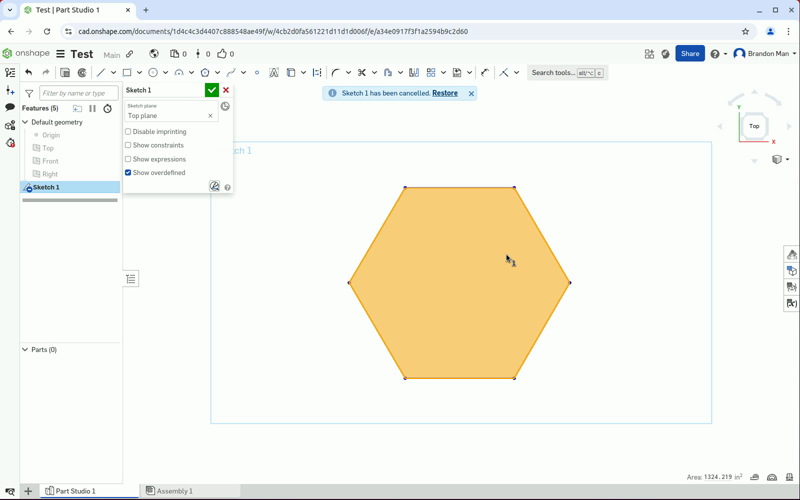
mouse_move(73, 352)
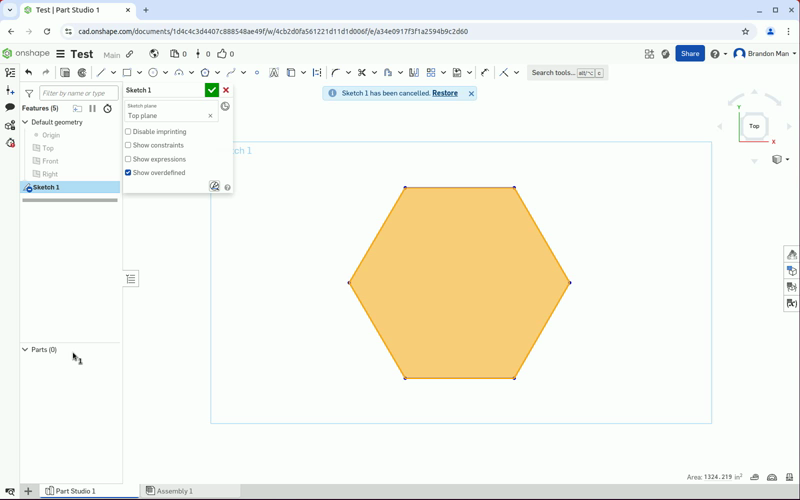
key(shift+y)
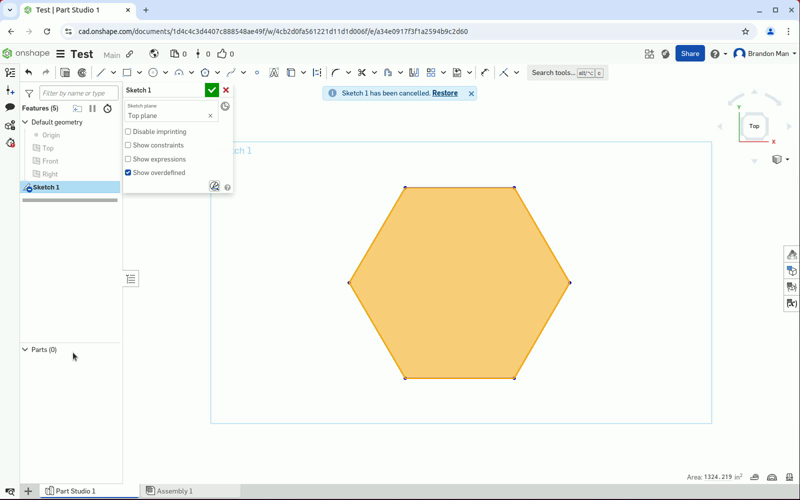
key(shift+e)
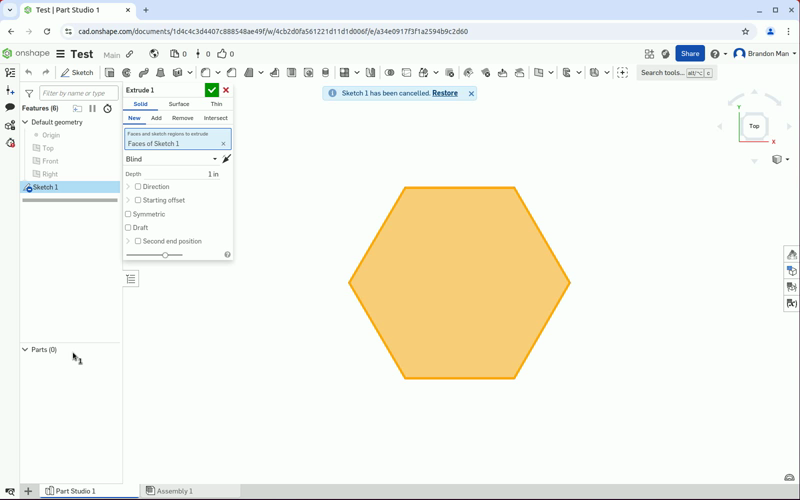
mouse_move(143, 106)
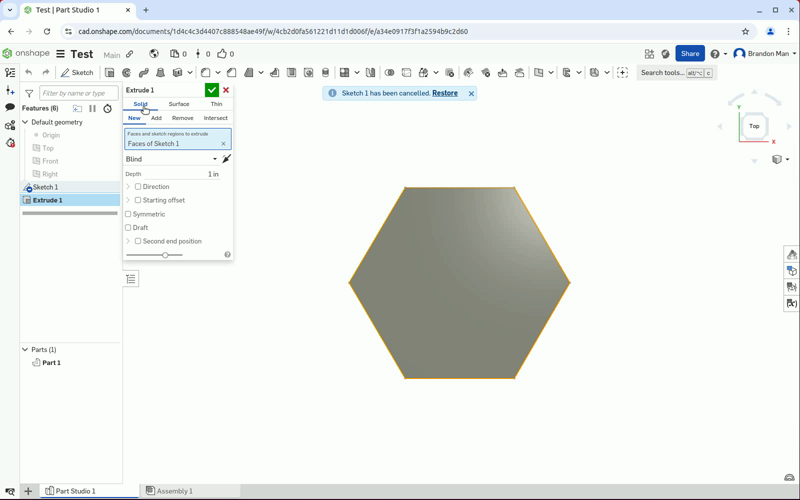
click(143, 106)
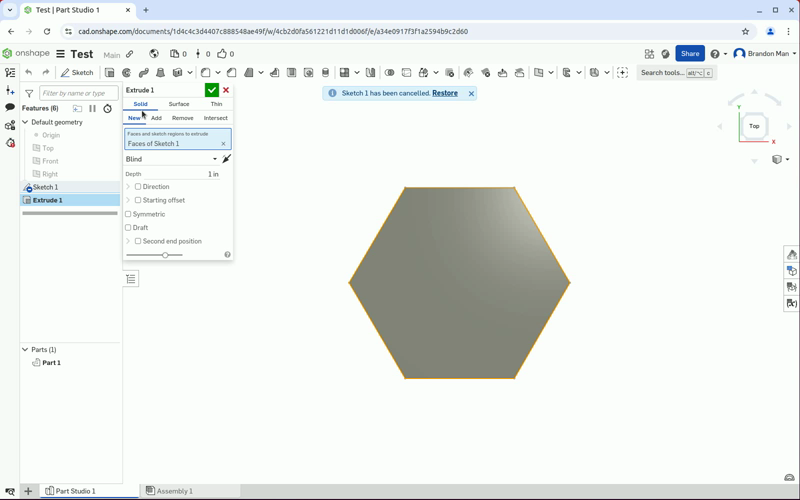
mouse_move(137, 120)
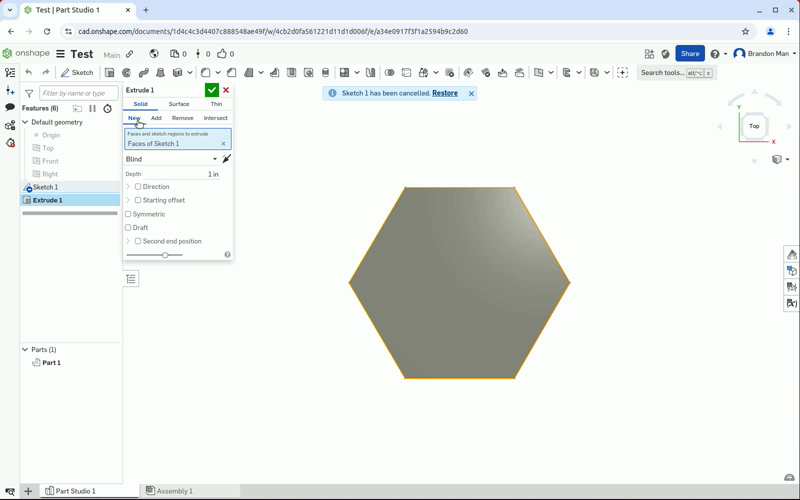
click(137, 120)
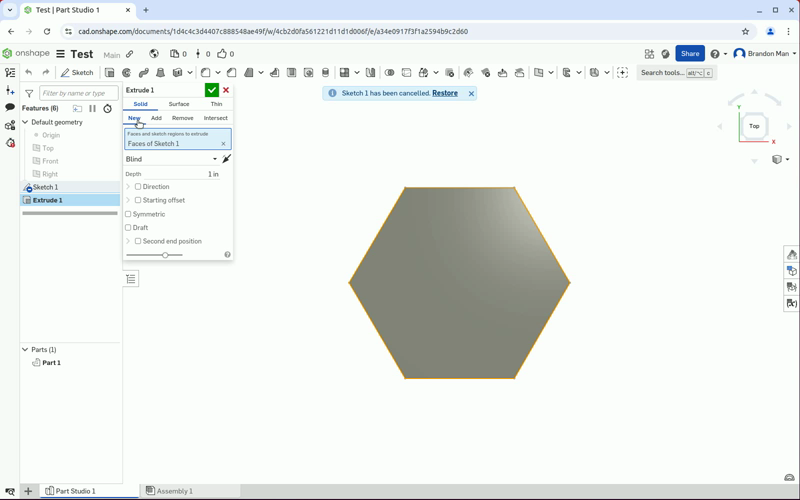
key(tab, 4)
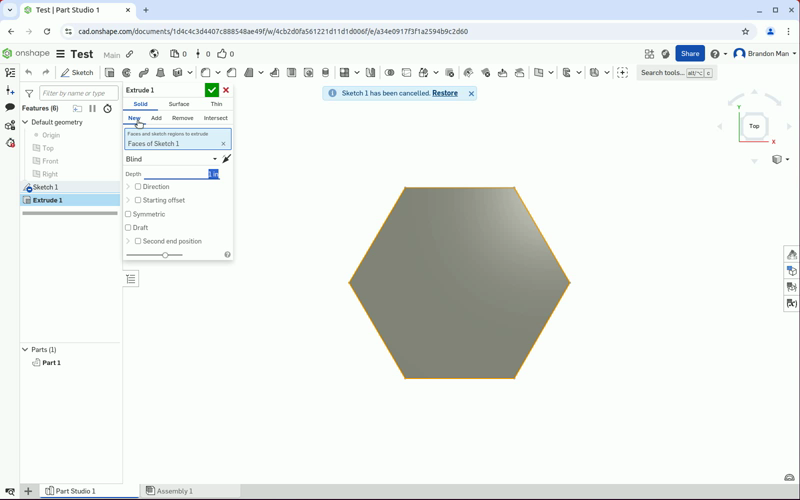
text(15.405)
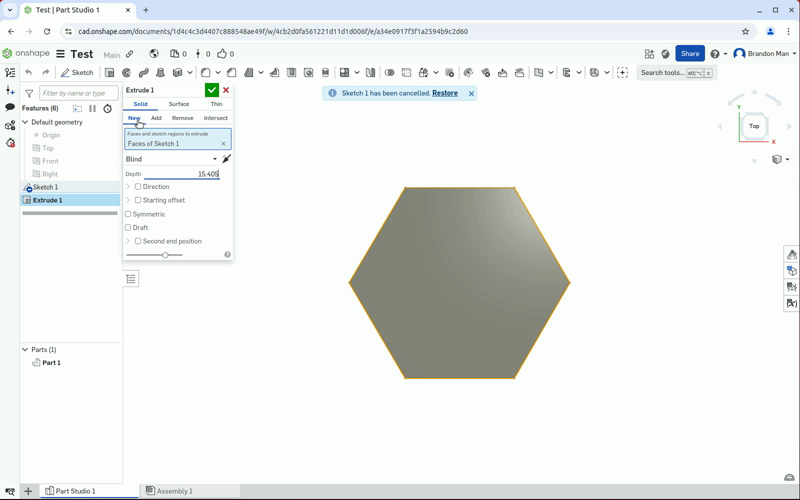
key(enter)
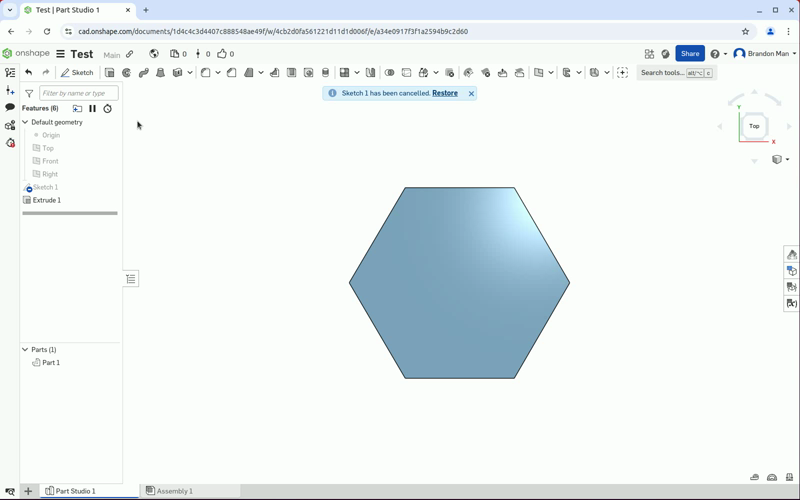
key(shift+h)
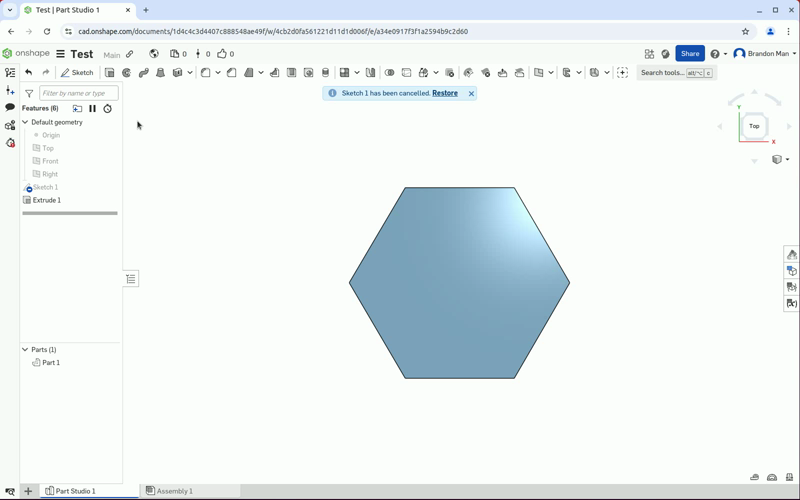
key(shift+h)
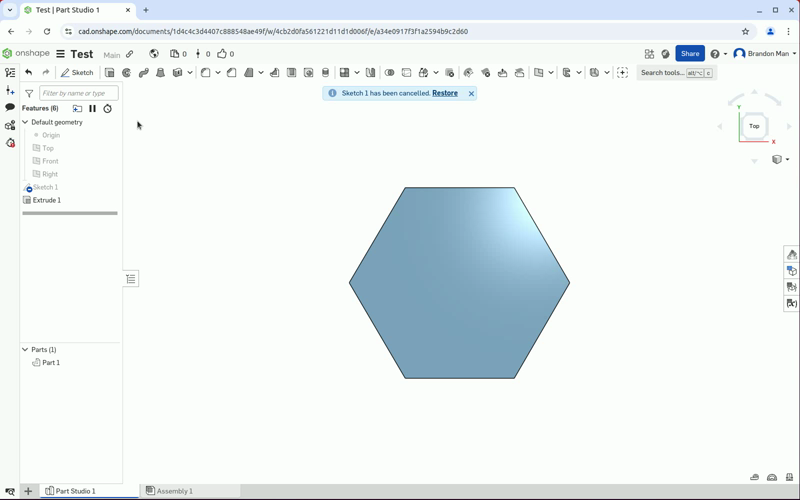
mouse_move(73, 189)
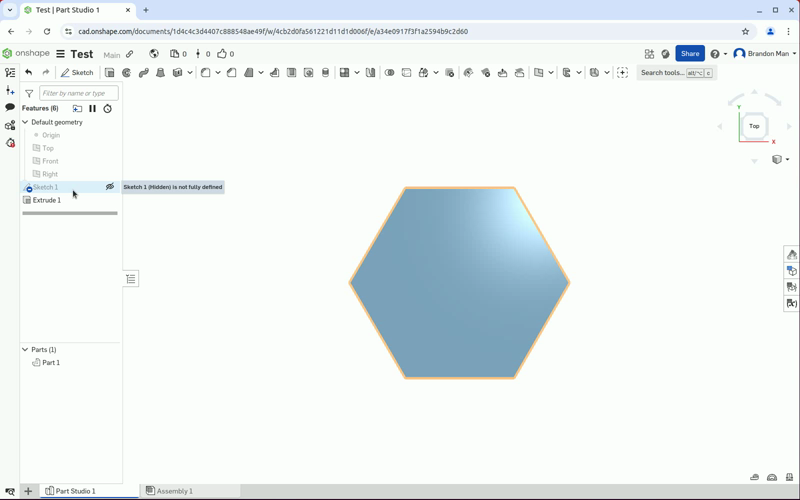
click(73, 189)
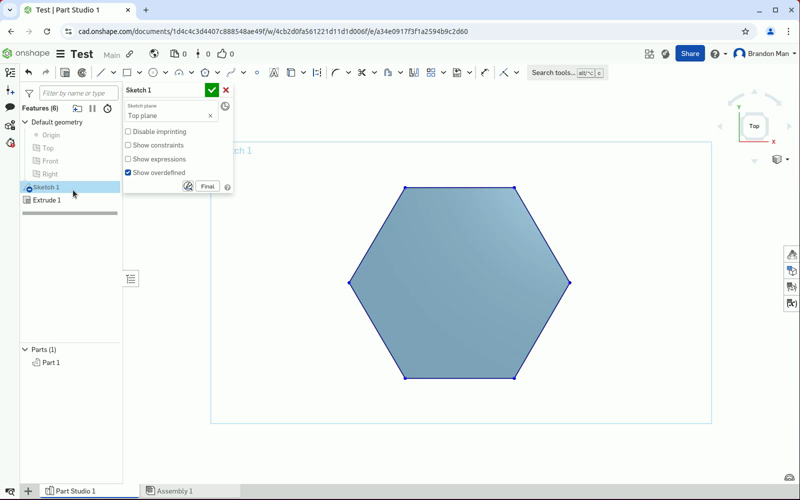
mouse_move(229, 92)
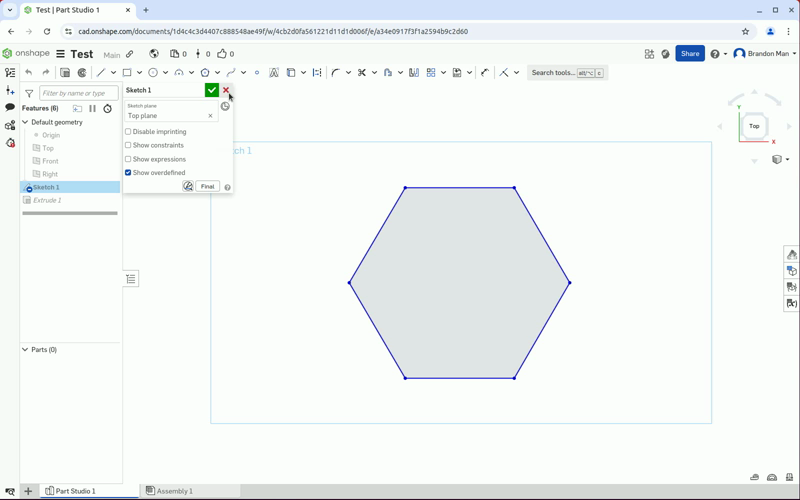
click(229, 92)
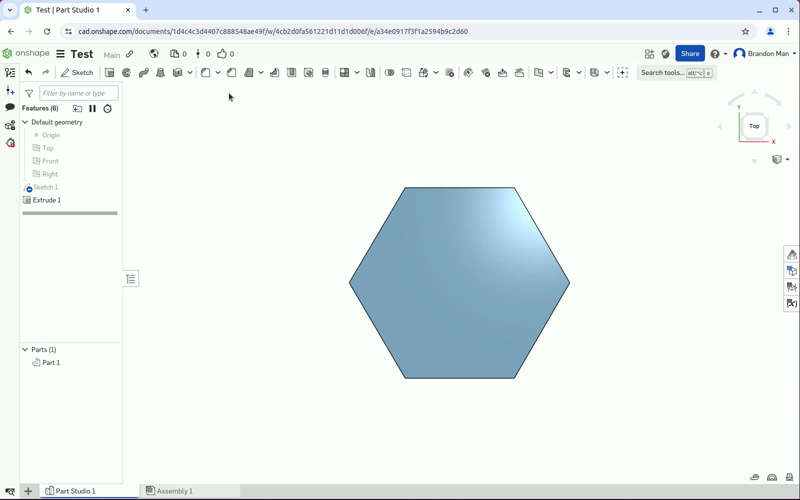
mouse_move(541, 75)
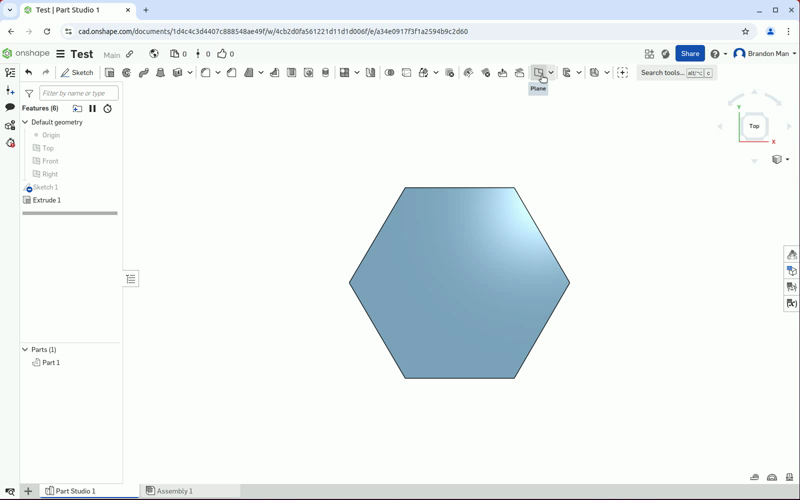
click(541, 75)
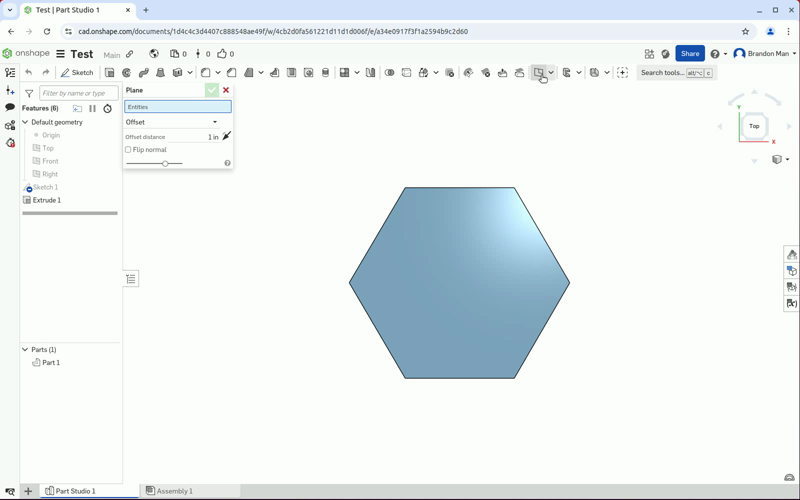
mouse_move(73, 150)
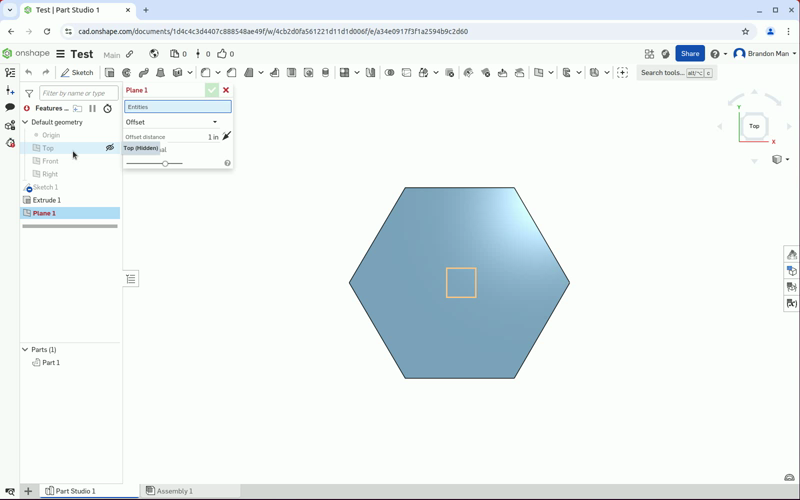
click(73, 150)
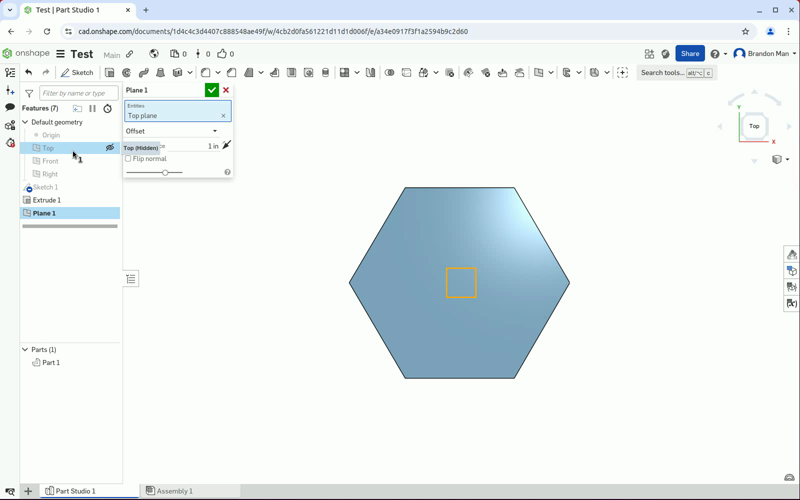
key(tab, 2)
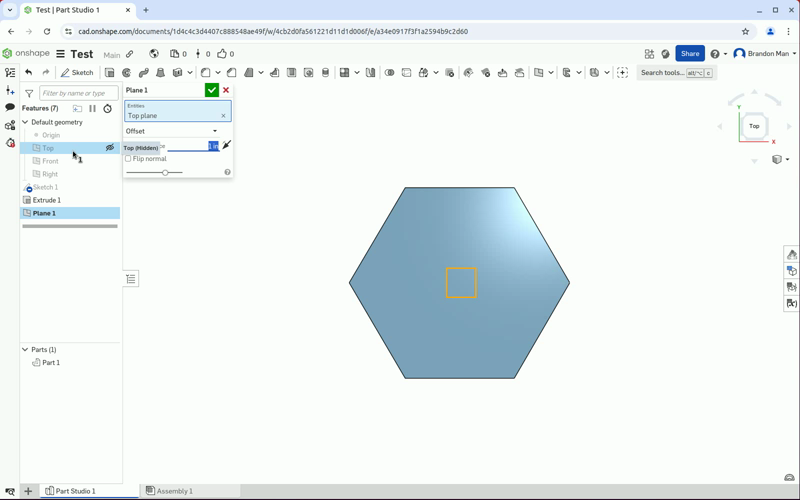
text(15.405)
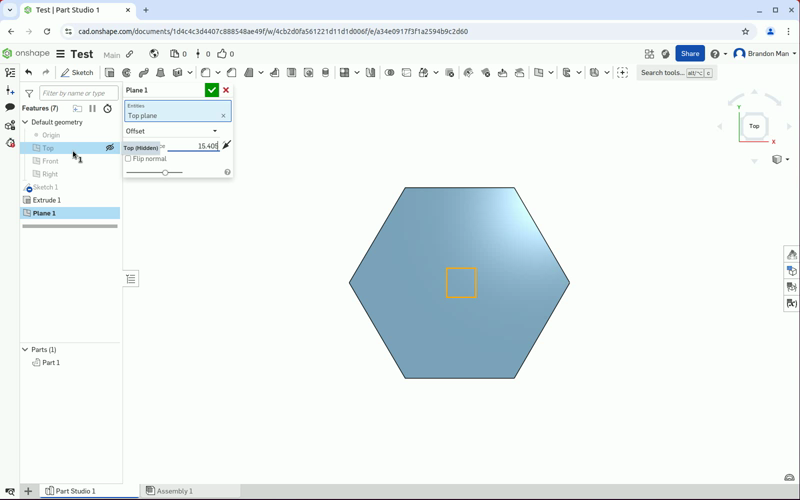
key(enter, 2)
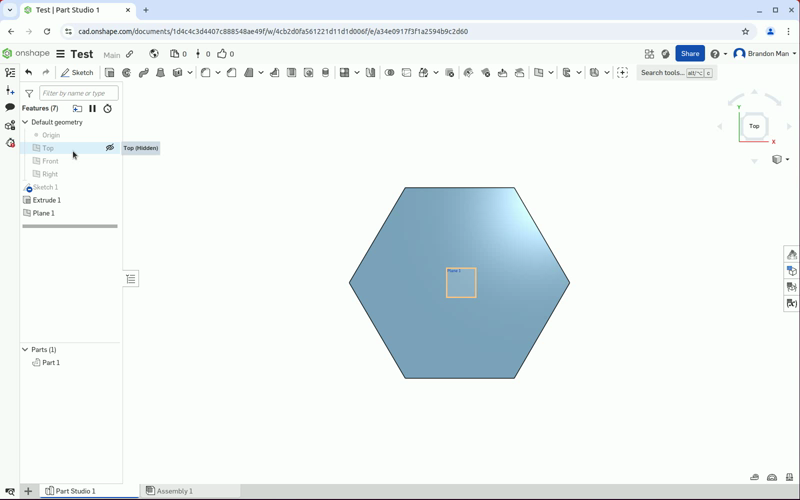
key(shift+s)
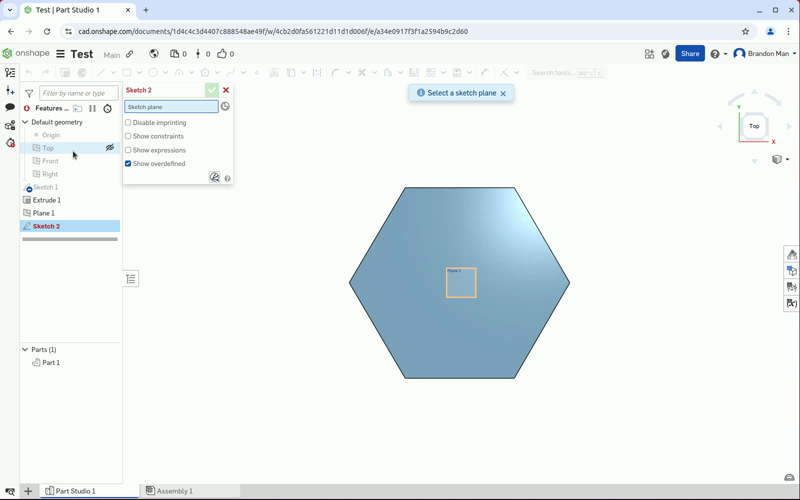
mouse_move(73, 215)
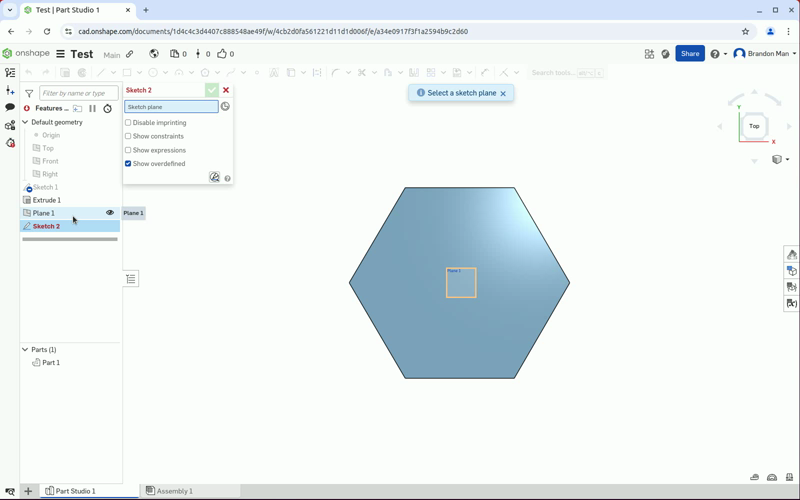
click(73, 215)
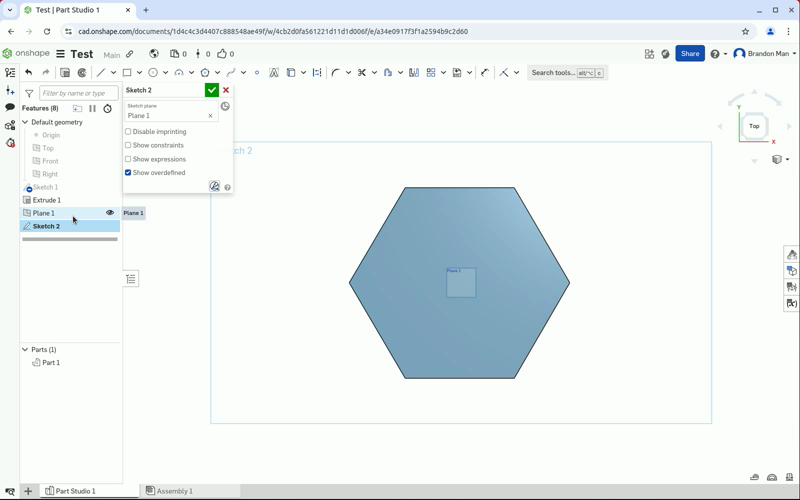
mouse_move(73, 352)
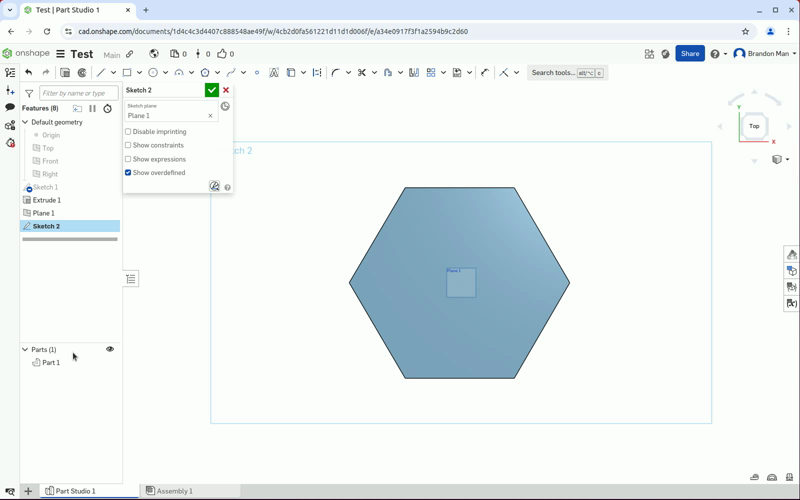
key(y)
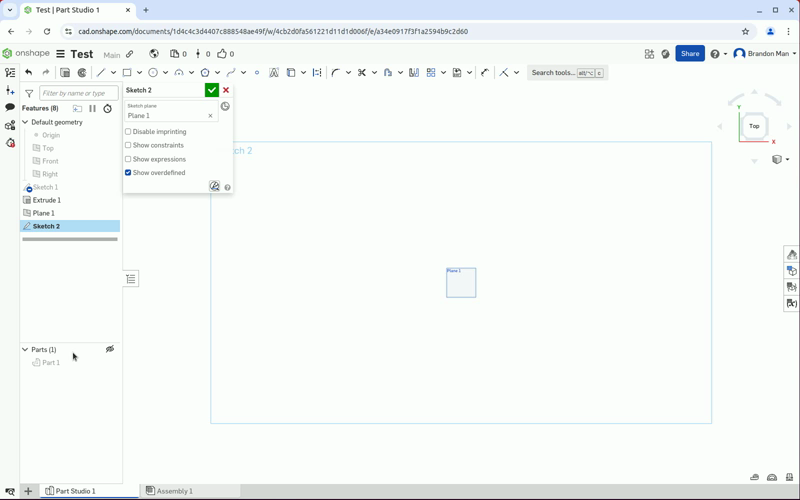
key(c)
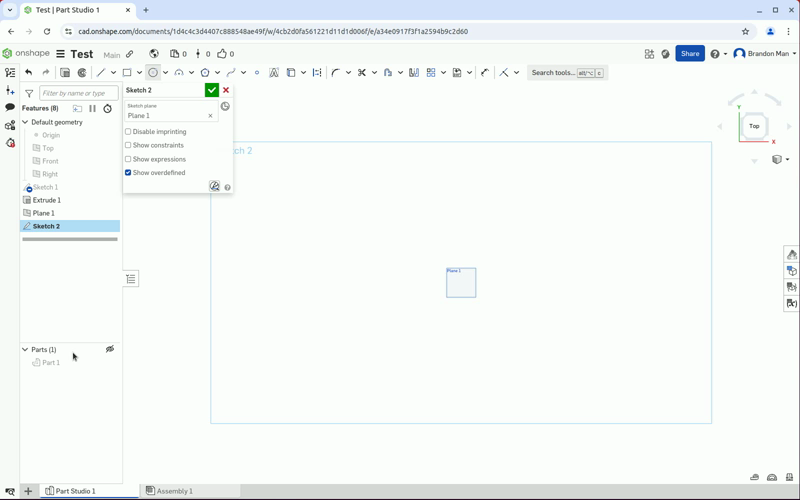
key_down(shift)
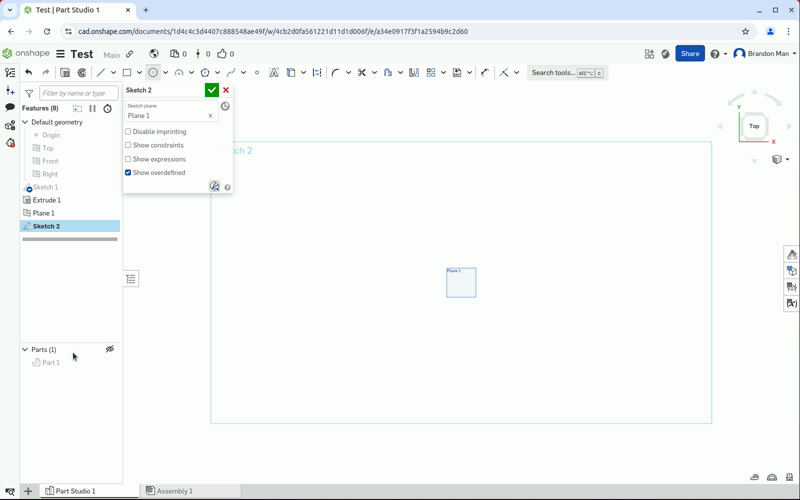
mouse_move(461, 282)
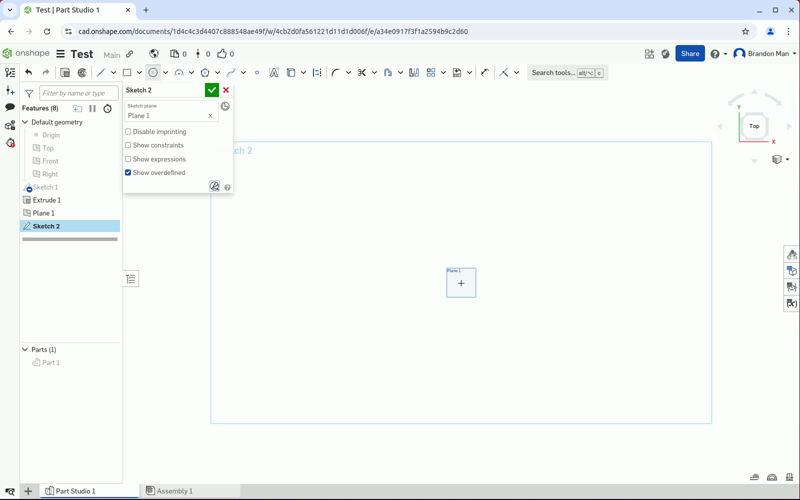
click(461, 282)
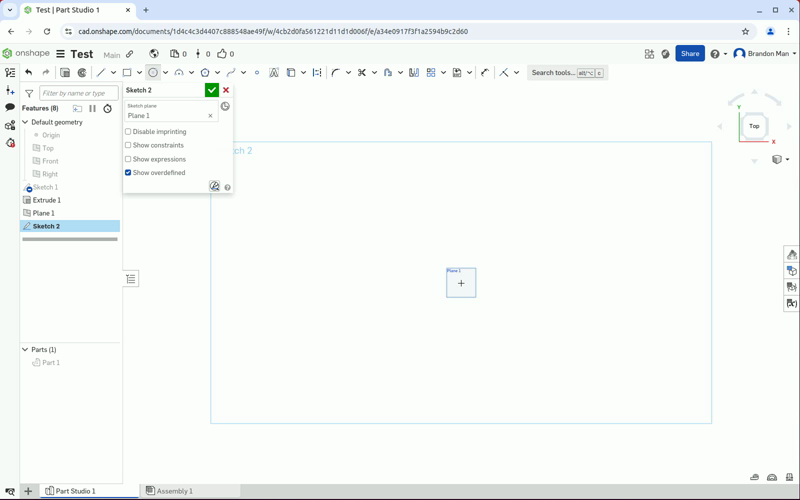
key_up(shift)
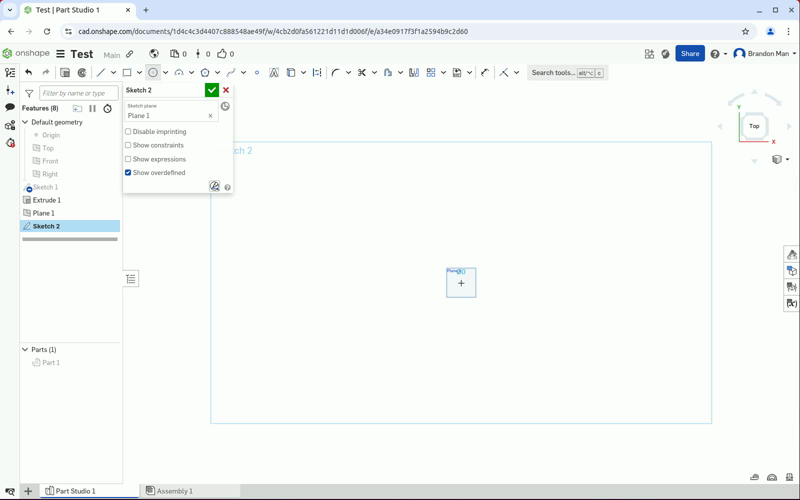
mouse_move(552, 282)
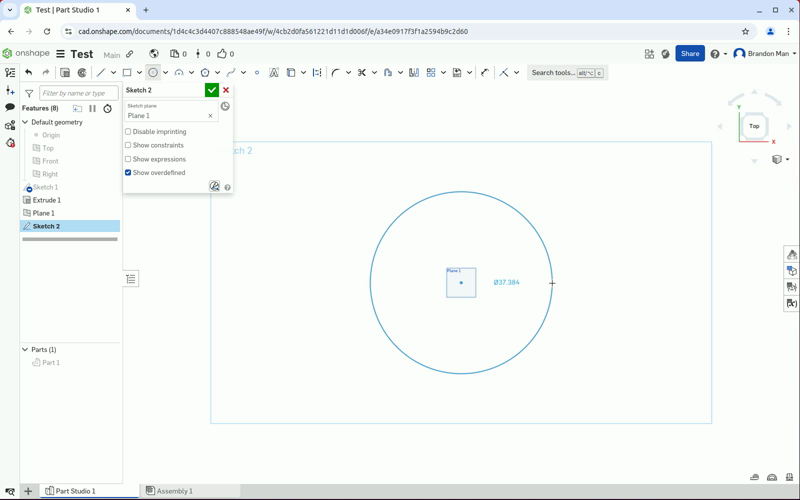
click(552, 282)
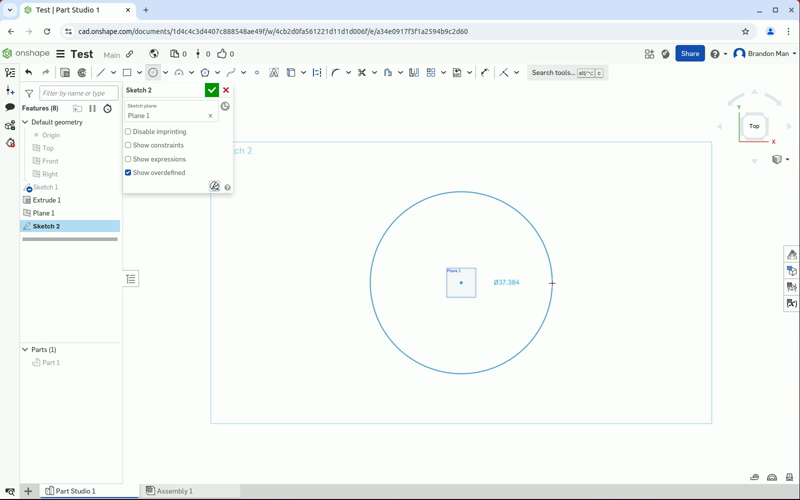
key(esc)
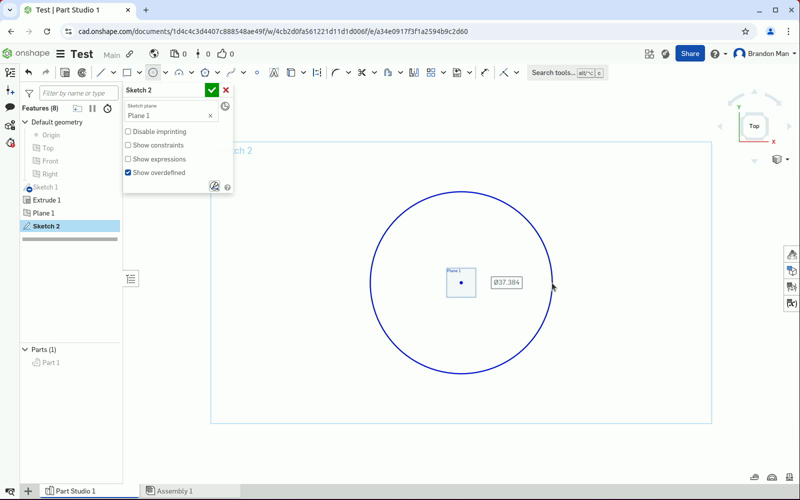
mouse_move(477, 264)
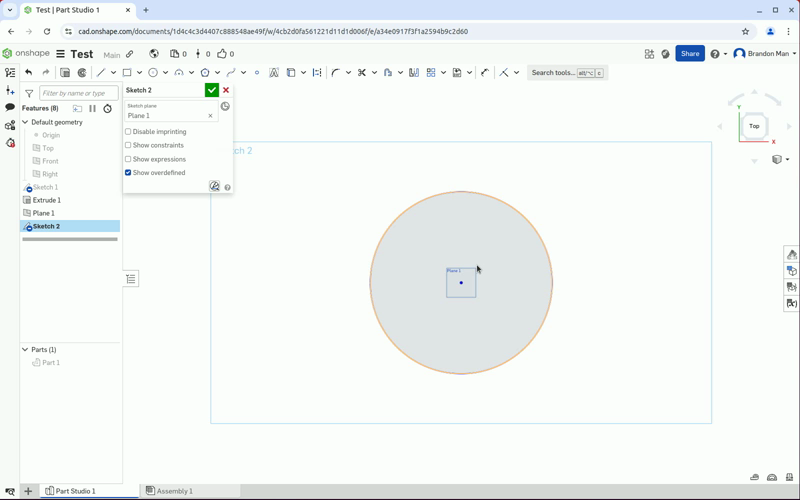
click(477, 264)
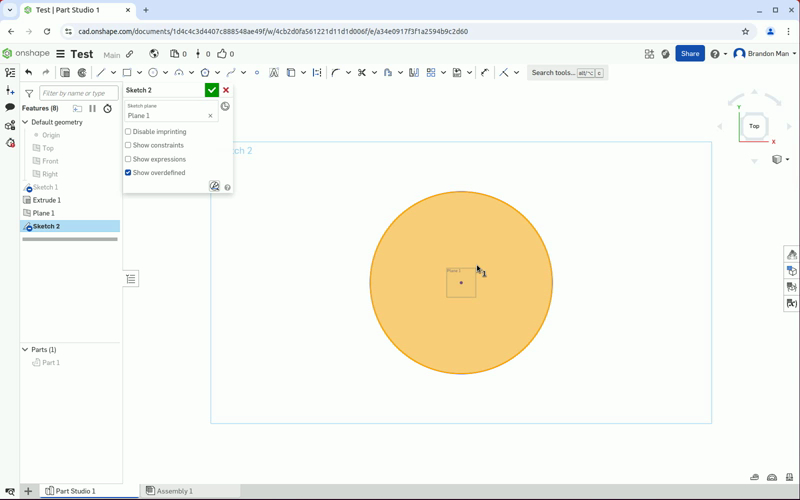
mouse_move(73, 352)
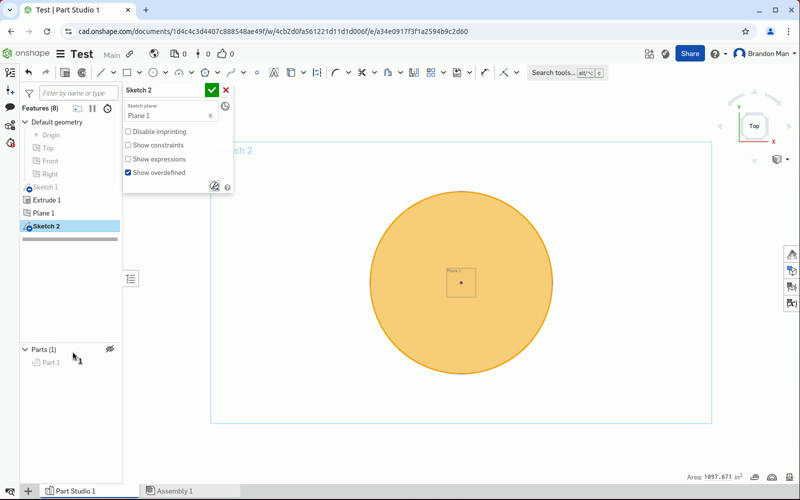
key(shift+y)
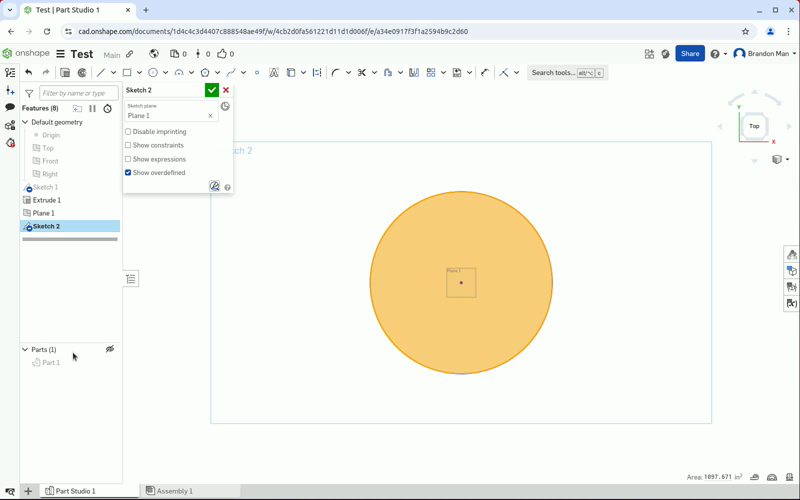
key(shift+e)
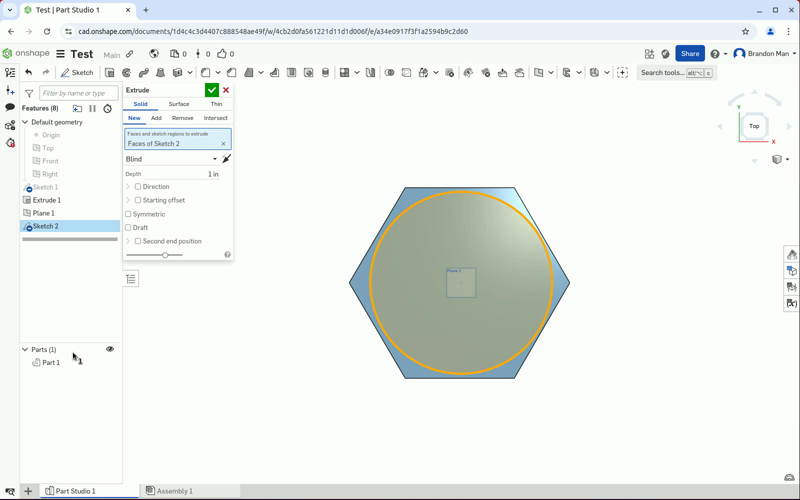
mouse_move(143, 106)
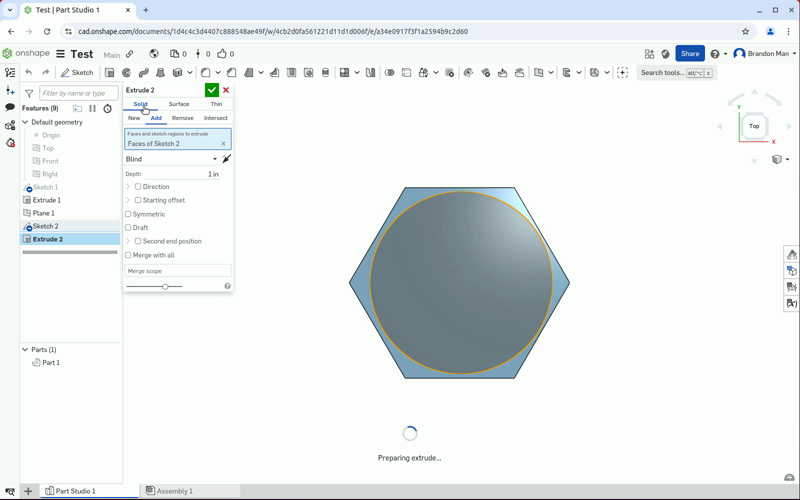
click(143, 106)
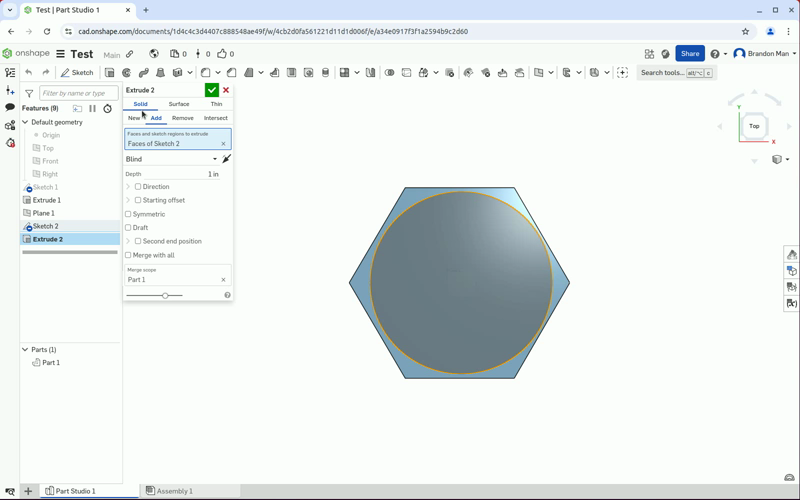
mouse_move(137, 120)
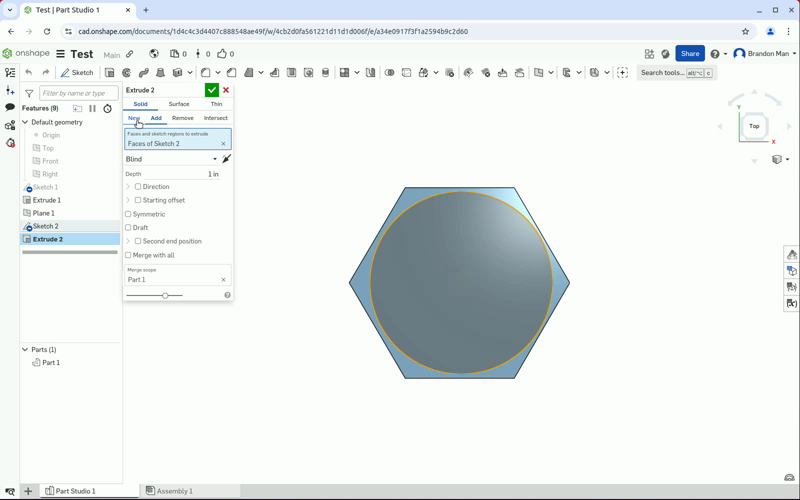
click(137, 120)
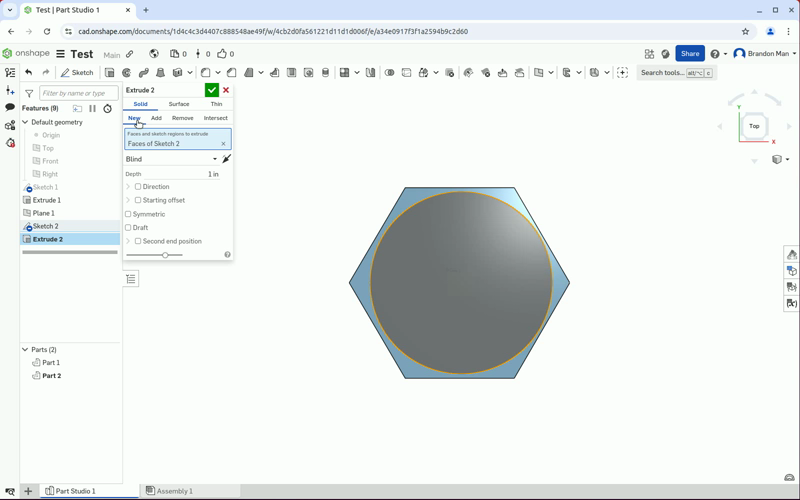
key(tab, 4)
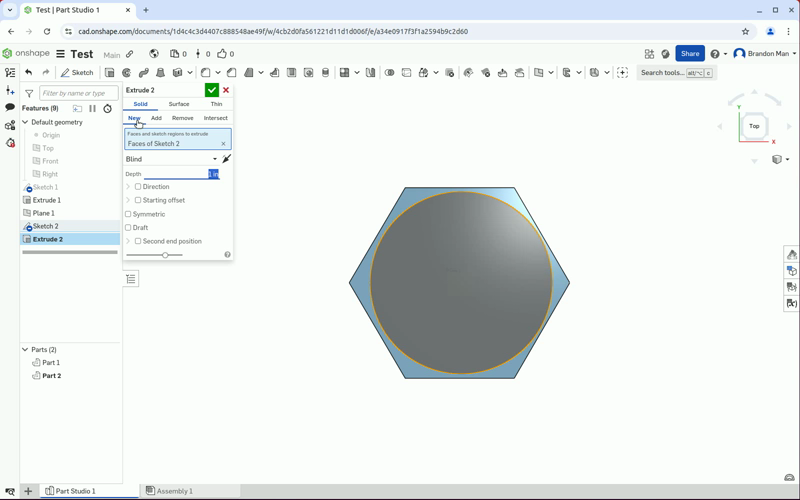
text(7.703)
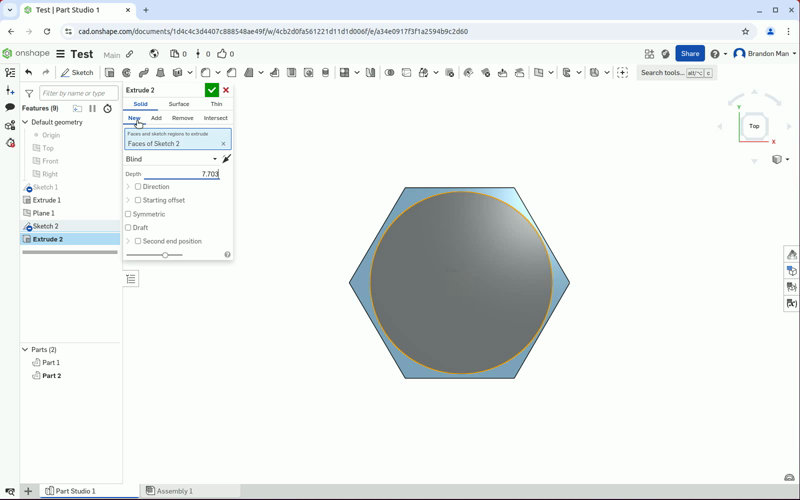
key(enter)
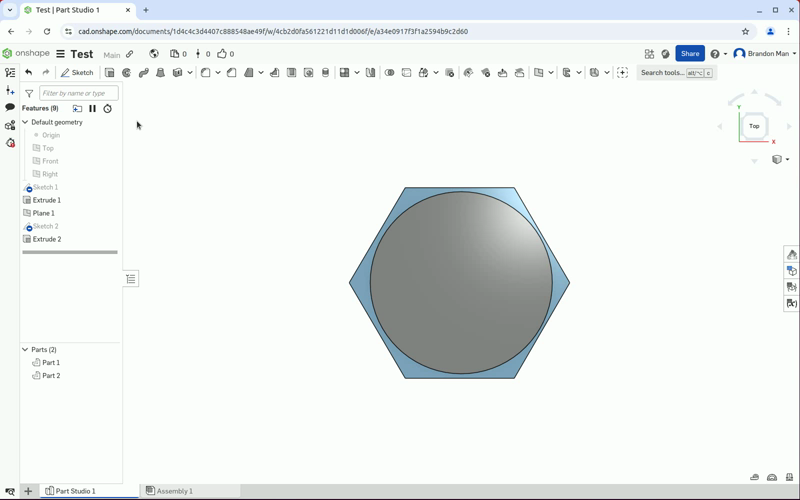
key(shift+h)
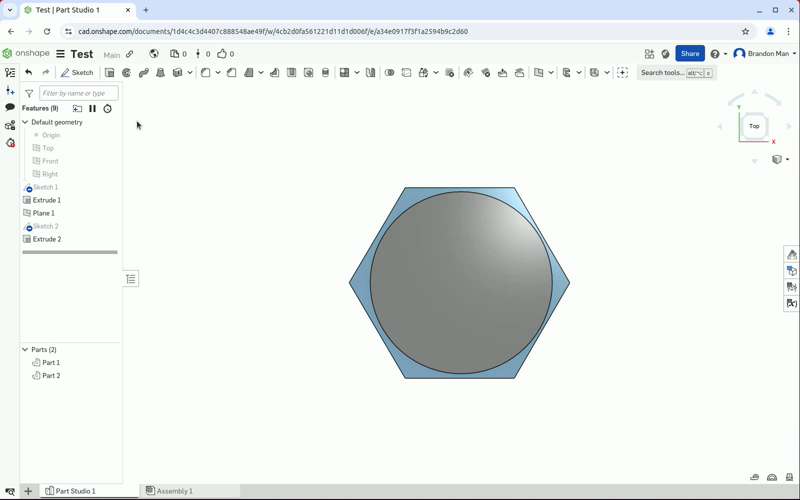
key(shift+h)
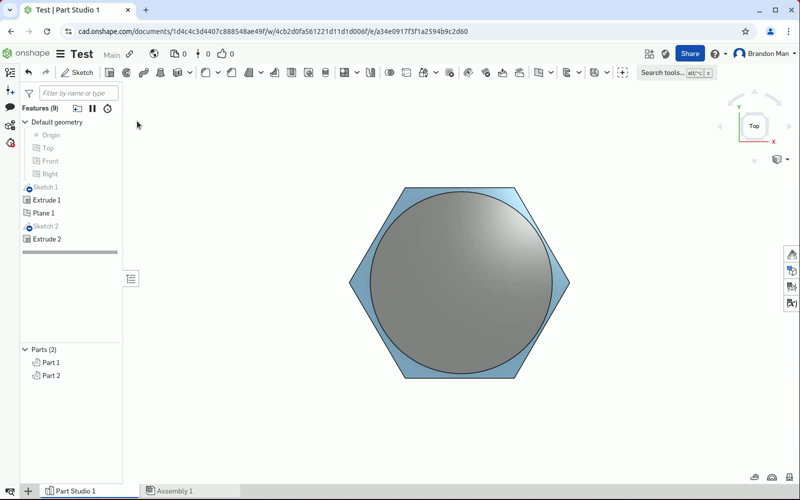
key(shift+7)
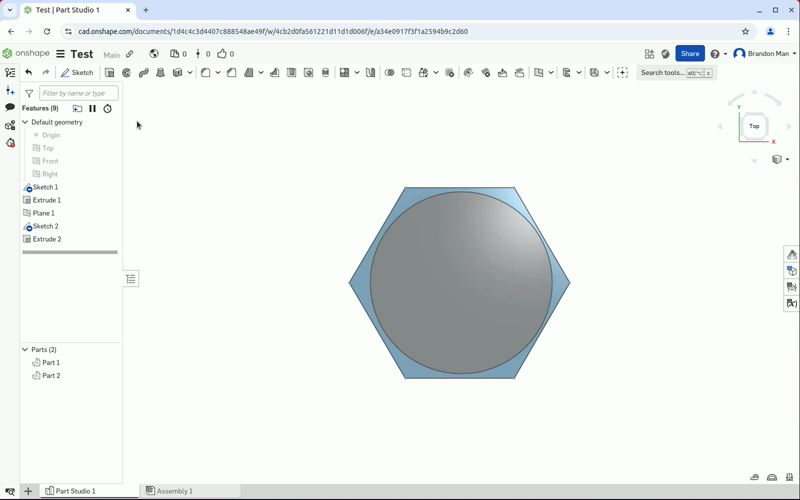
key(up, 3)
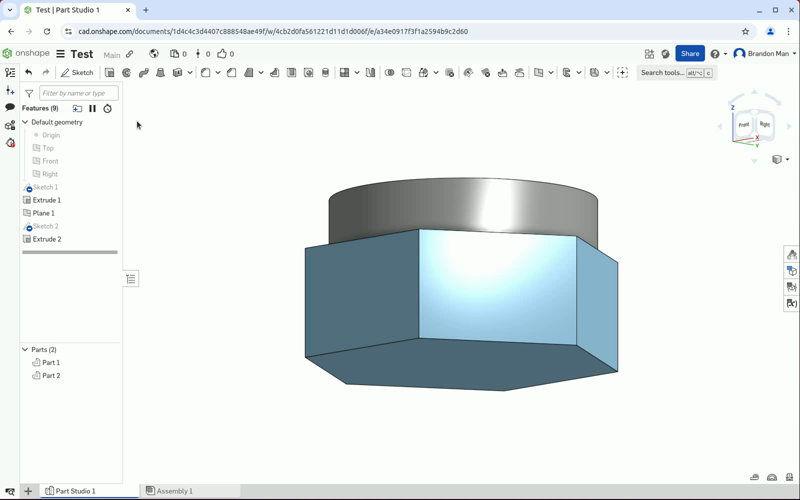
key(left, 3)
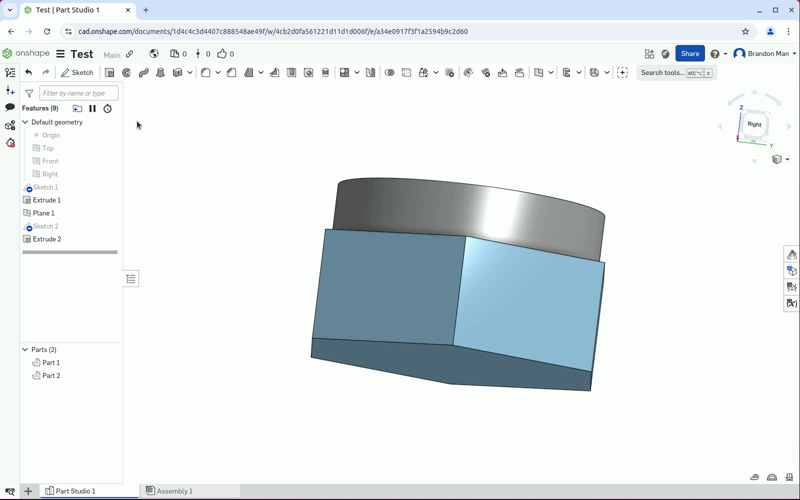
key(right, 3)
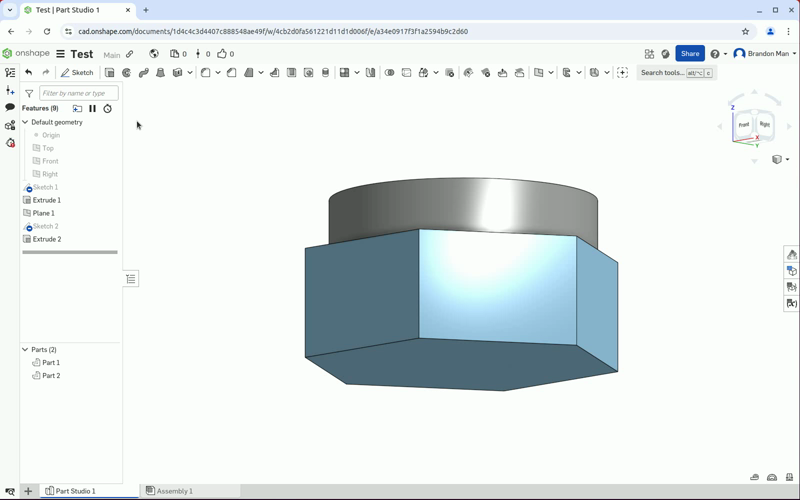
key(down, 3)
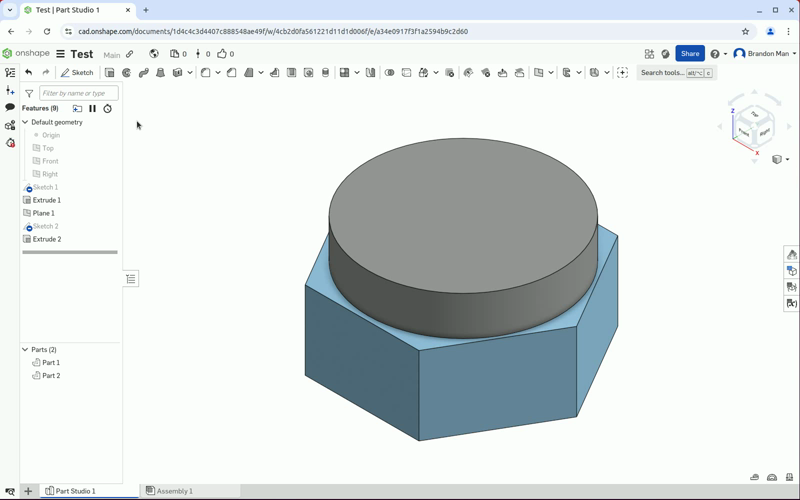
mouse_move(73, 189)
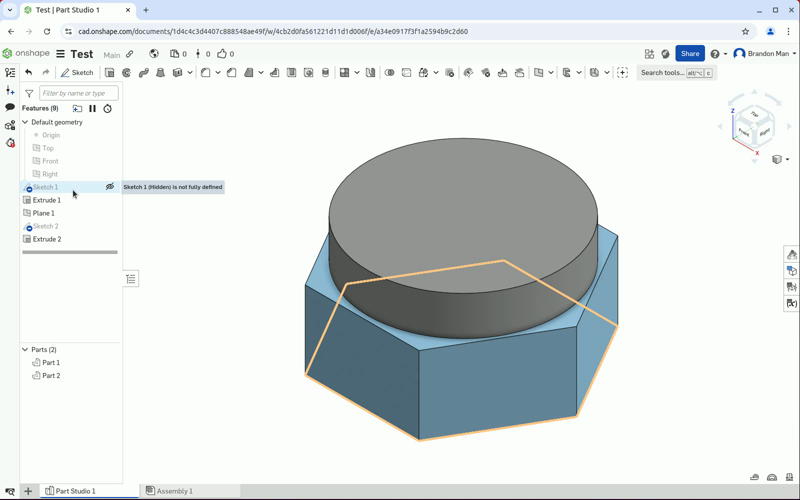
click(73, 189)